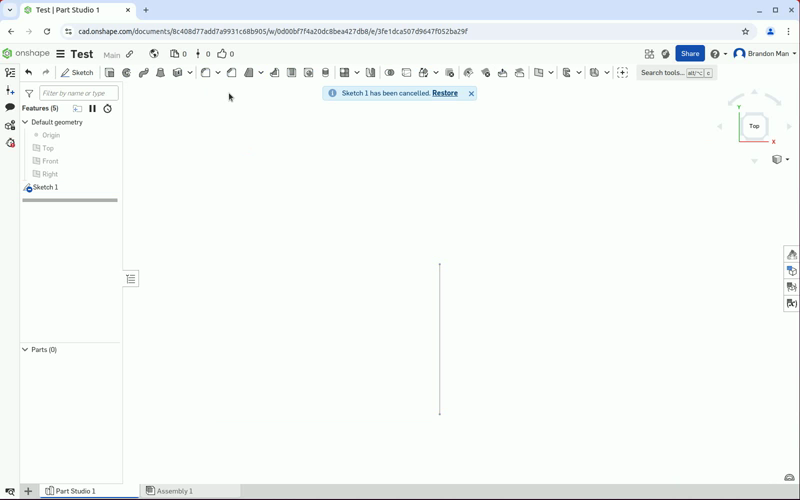
key(shift+h)
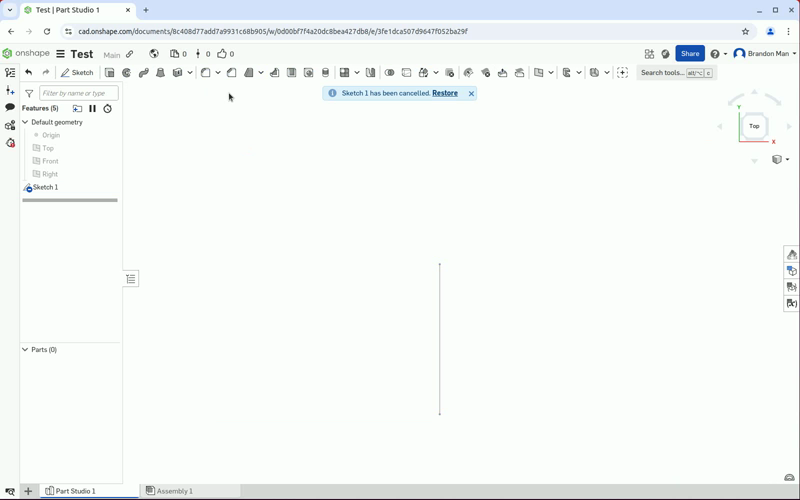
key(shift+s)
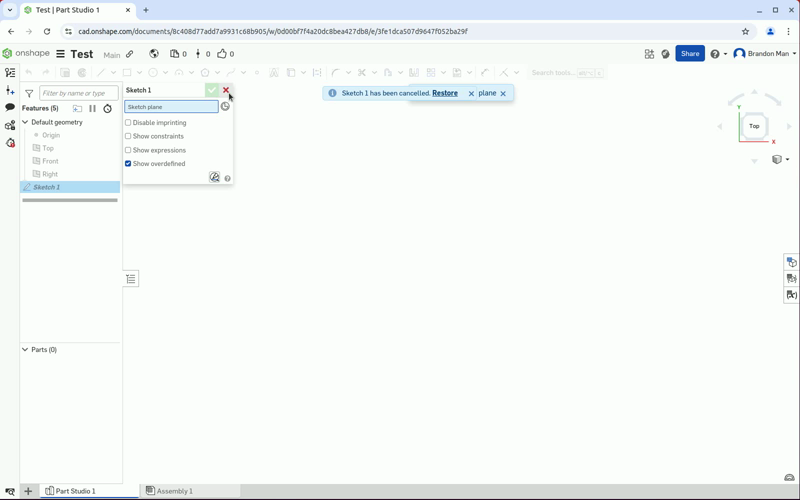
mouse_move(73, 150)
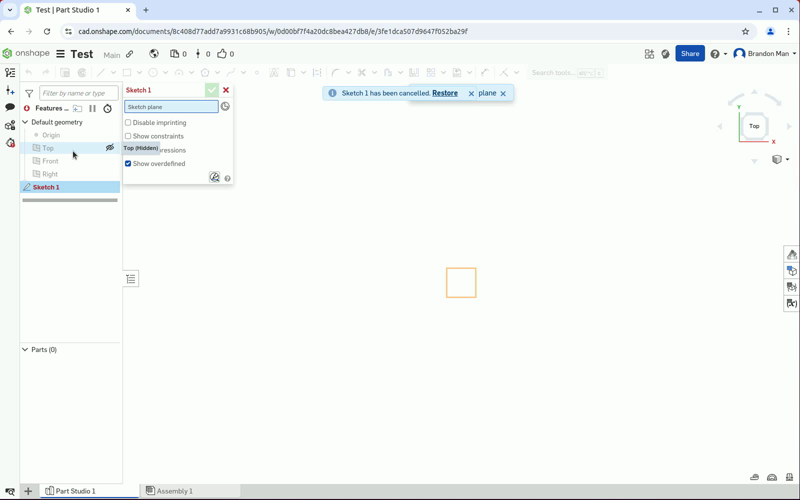
click(73, 150)
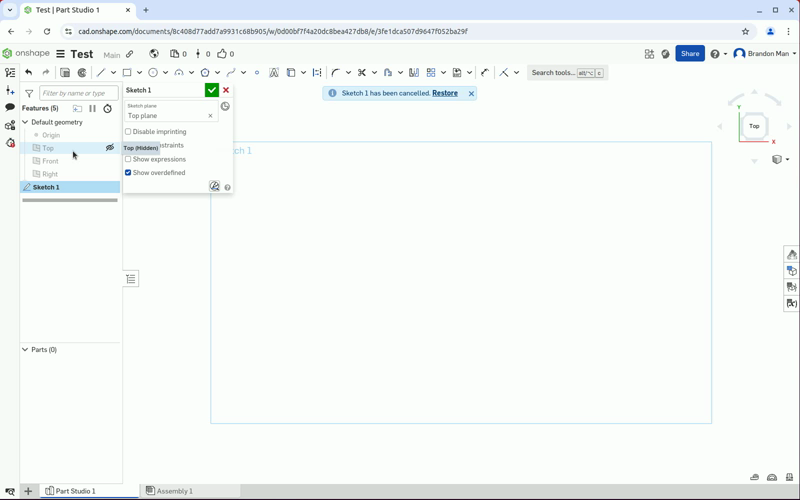
mouse_move(73, 352)
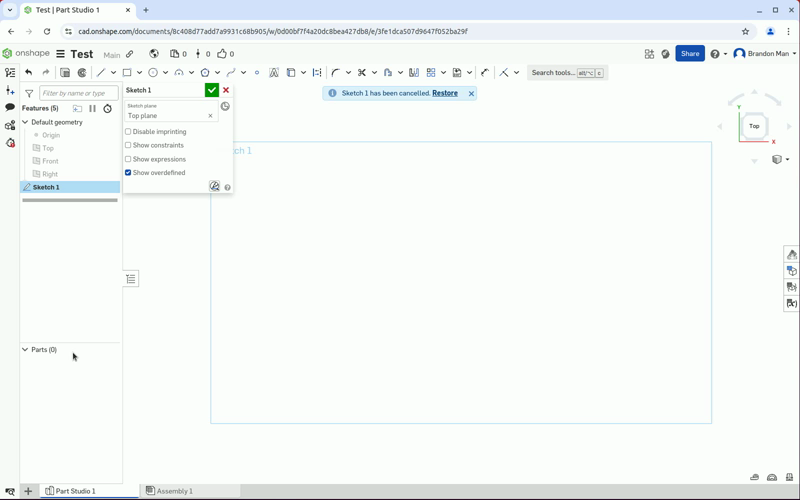
key(y)
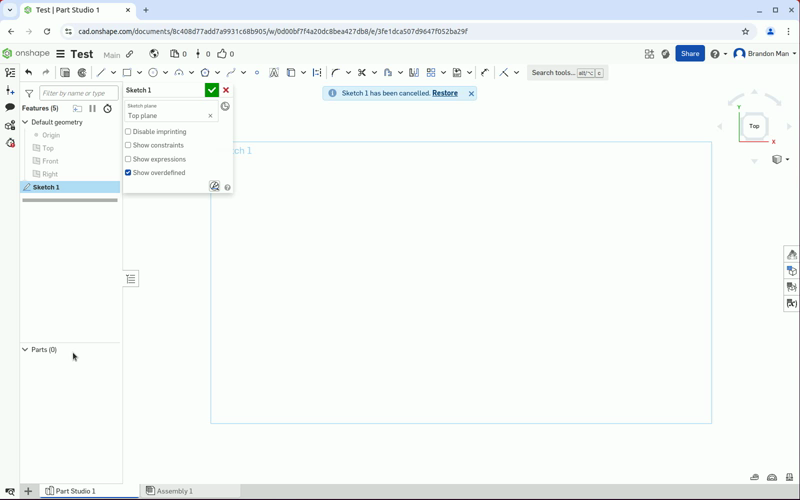
key(c)
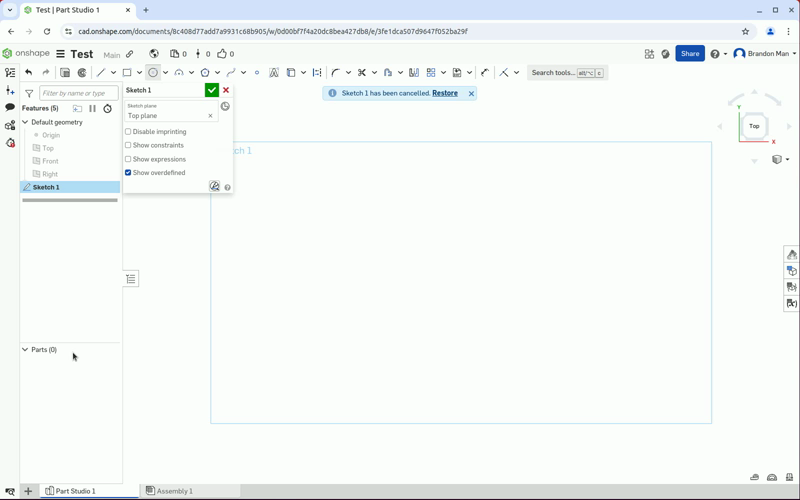
key_down(shift)
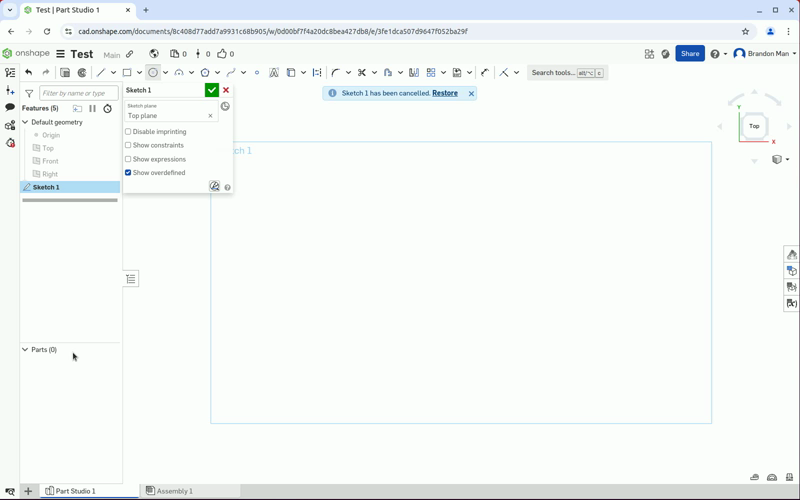
mouse_move(461, 282)
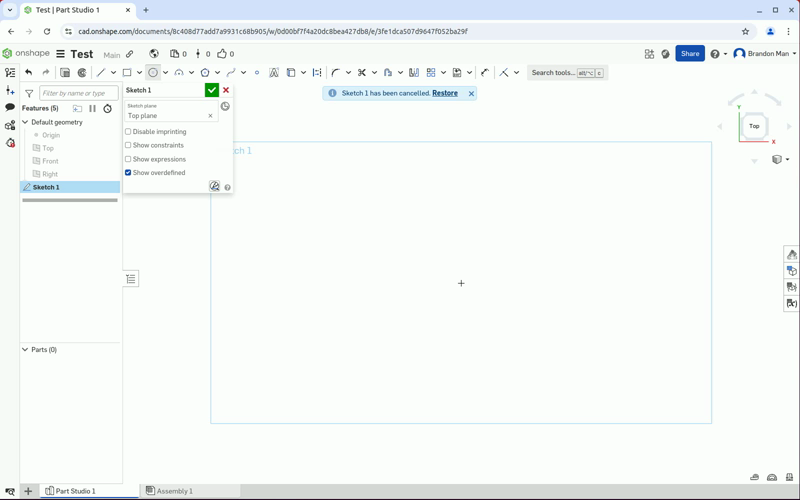
click(461, 282)
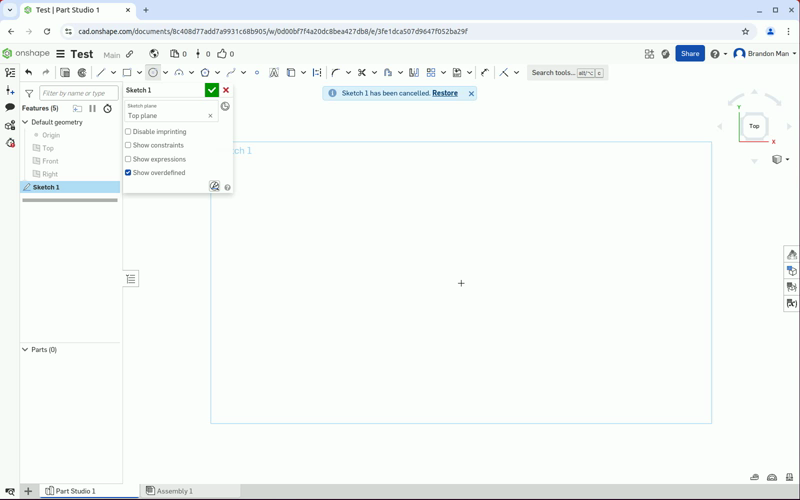
key_up(shift)
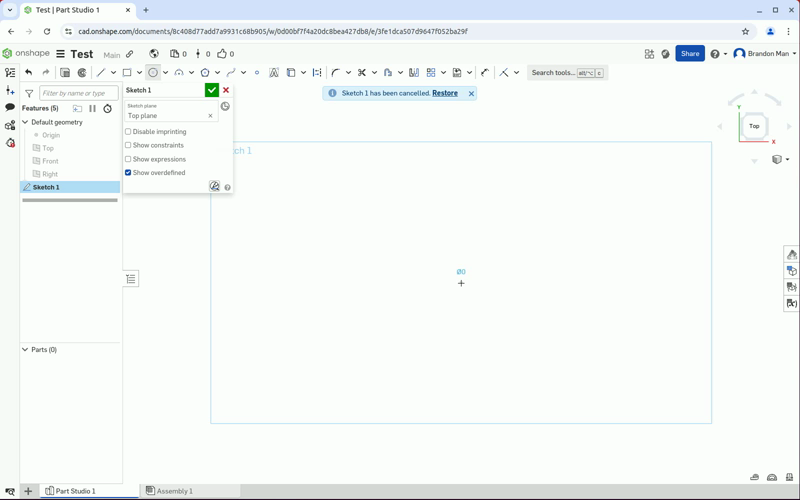
mouse_move(476, 282)
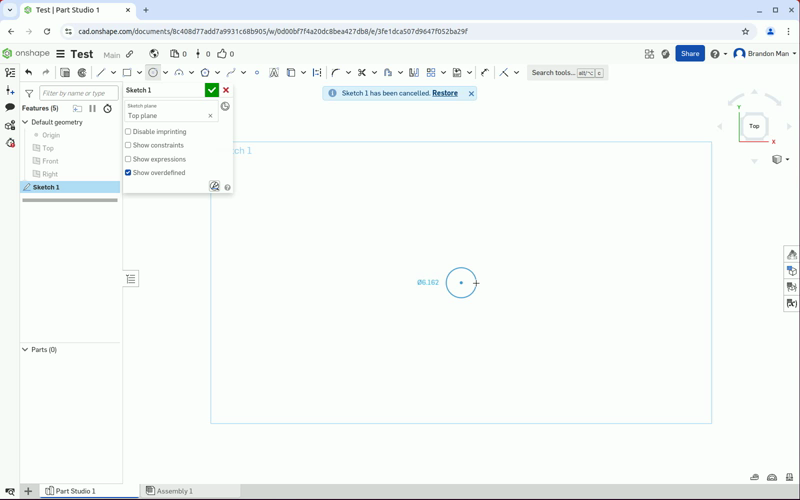
click(476, 282)
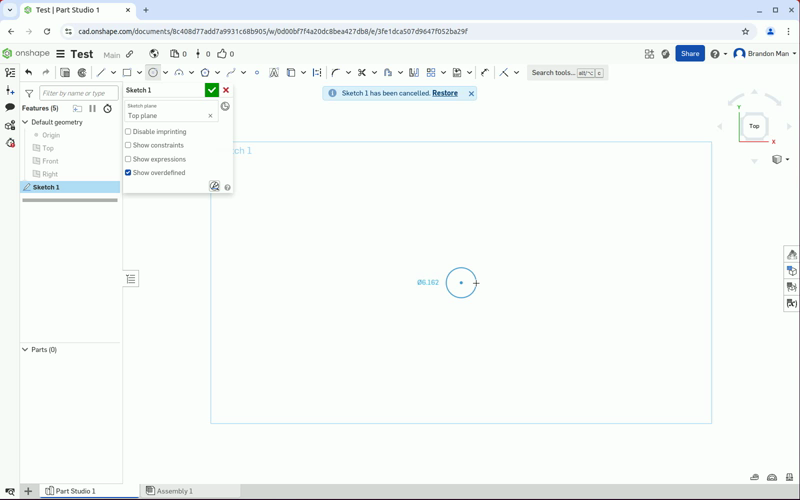
key(esc)
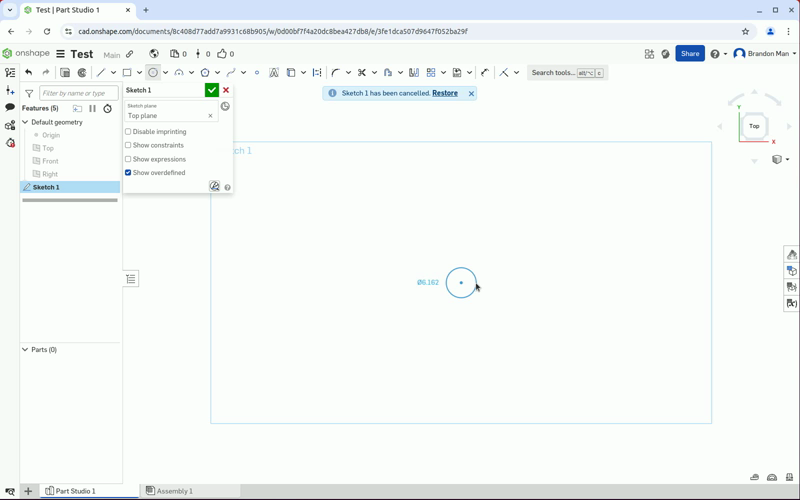
key(c)
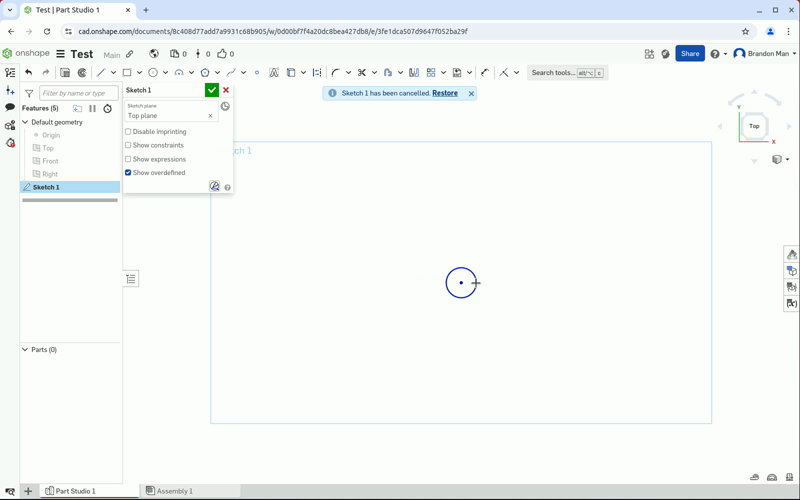
key_down(shift)
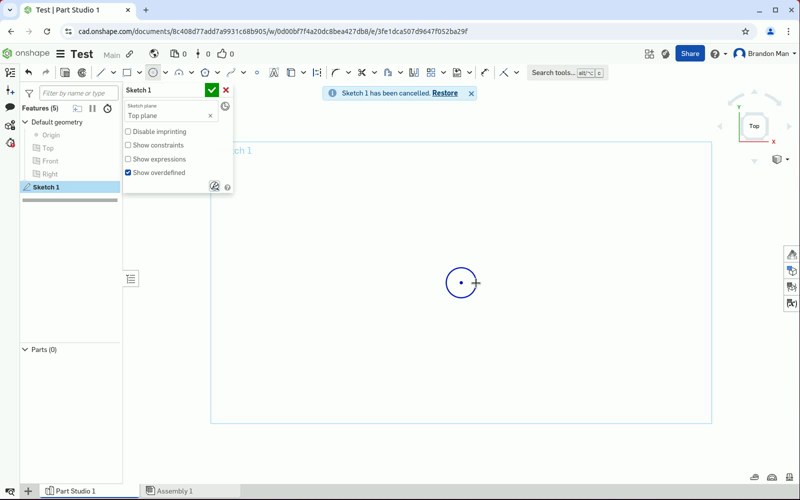
mouse_move(461, 282)
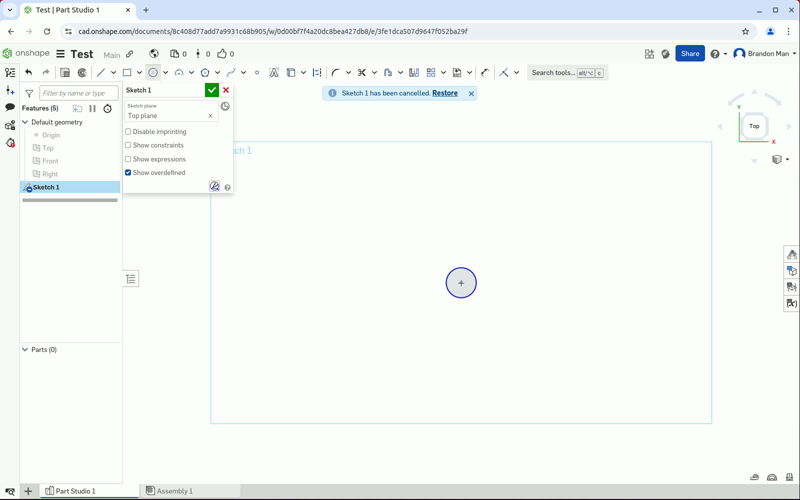
click(461, 282)
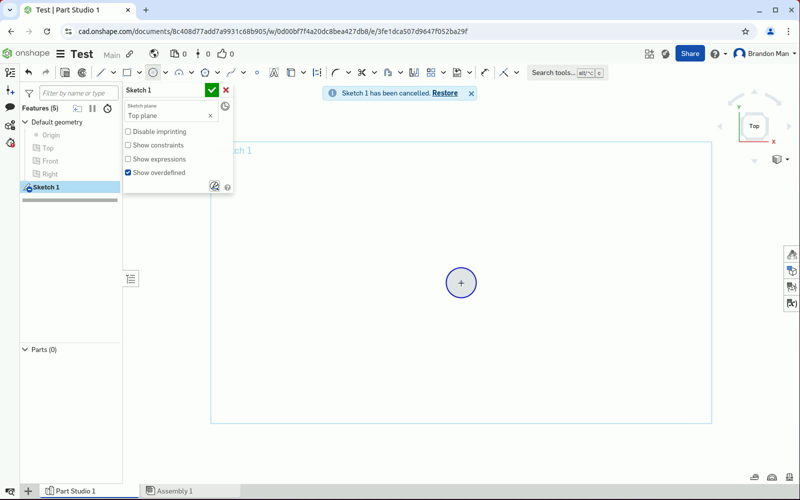
key_up(shift)
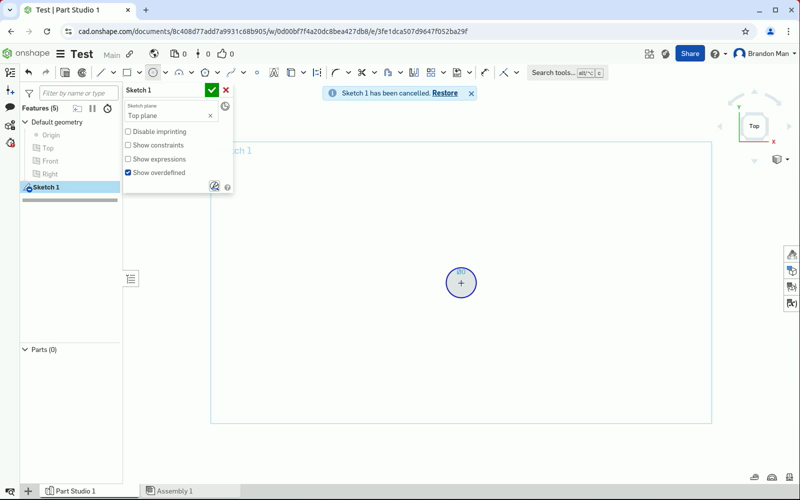
mouse_move(464, 282)
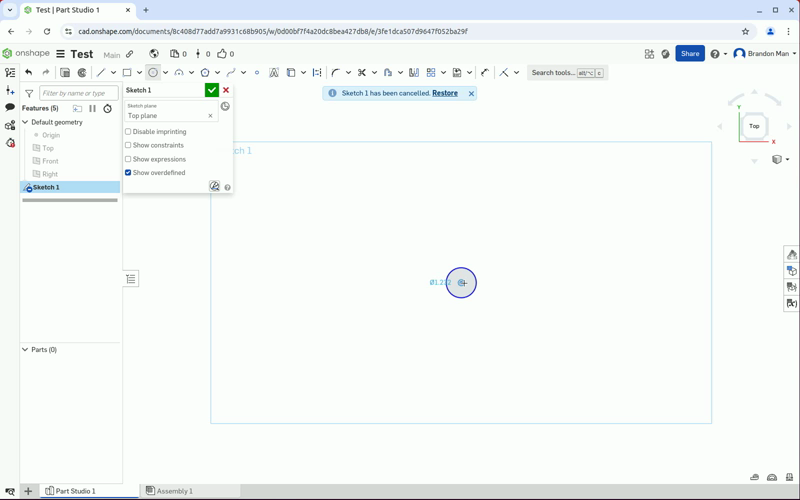
scroll(6)
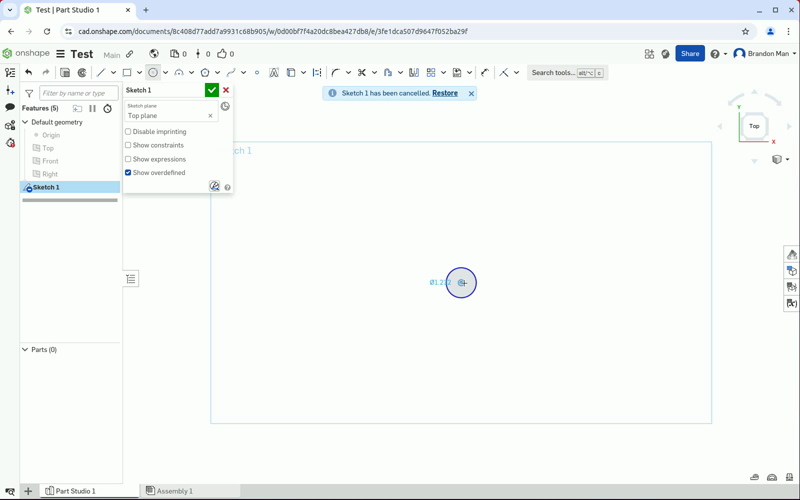
scroll(6)
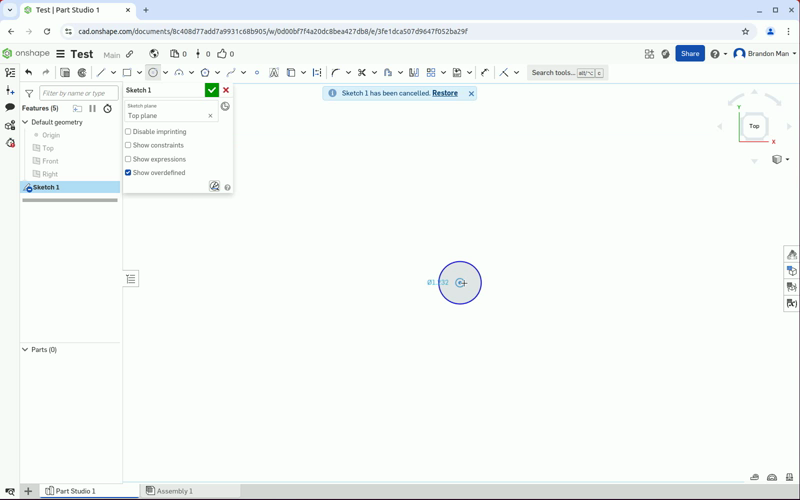
scroll(6)
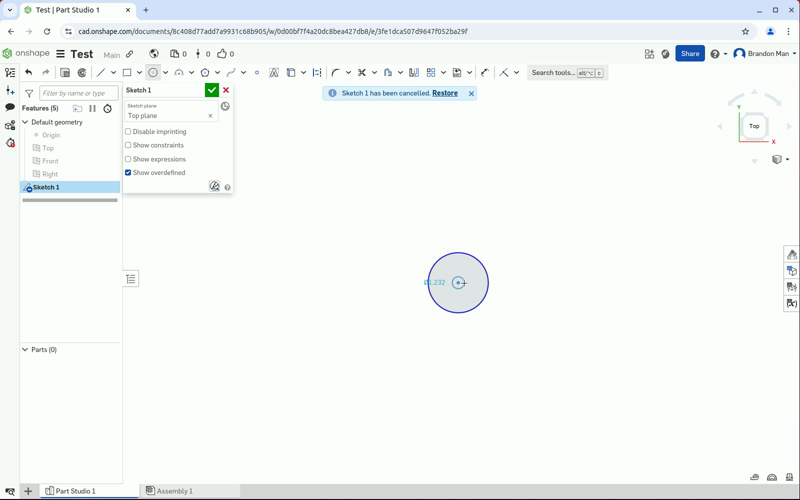
scroll(6)
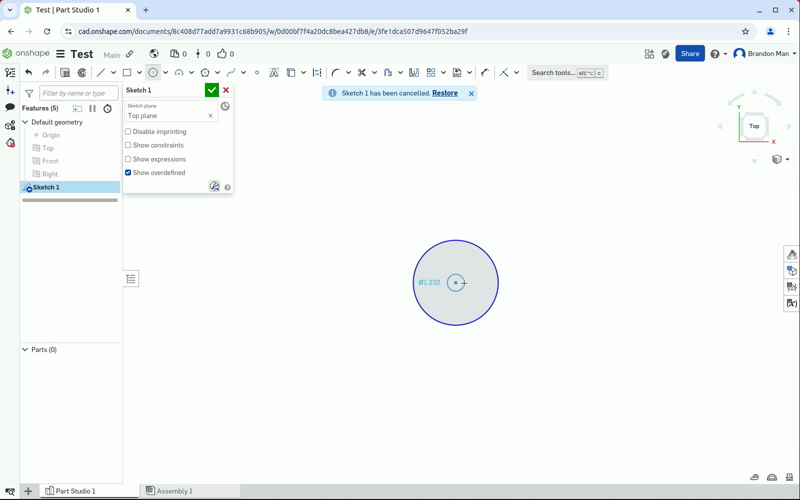
scroll(6)
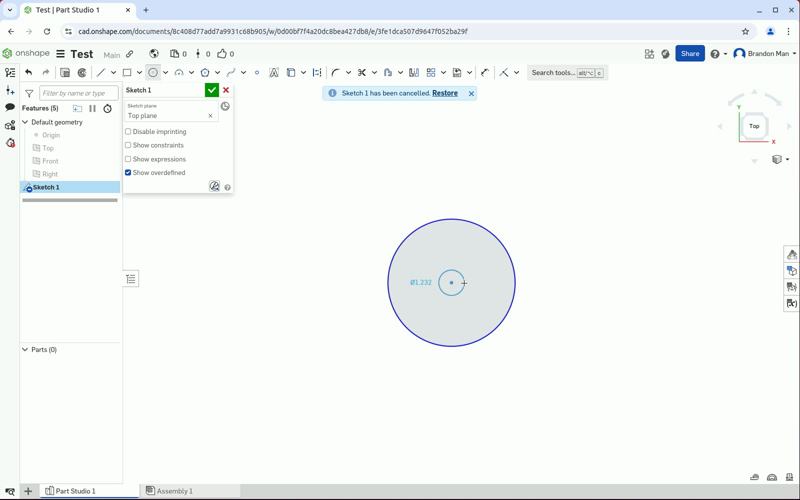
scroll(6)
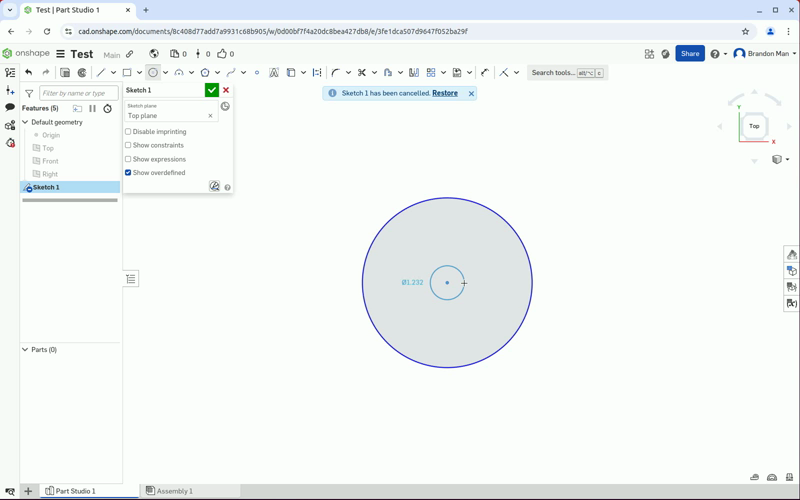
scroll(6)
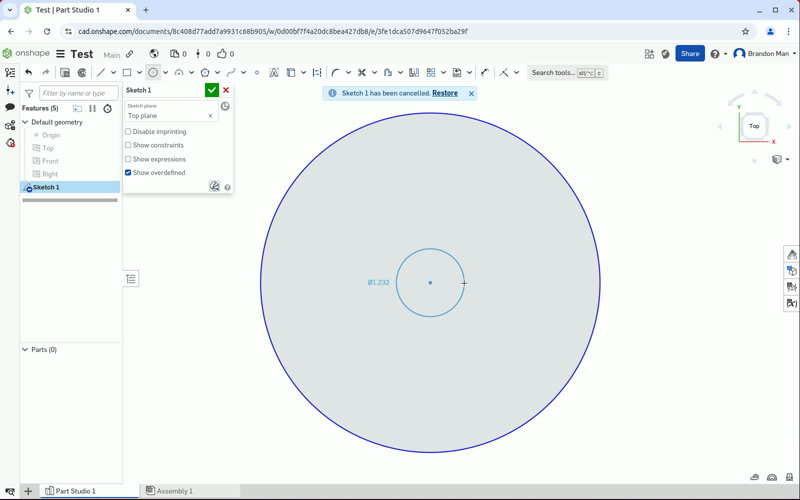
click(464, 282)
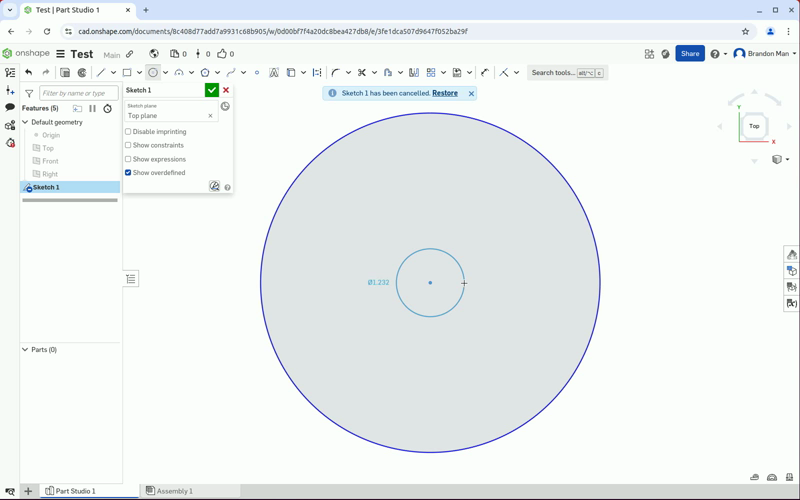
scroll(-6)
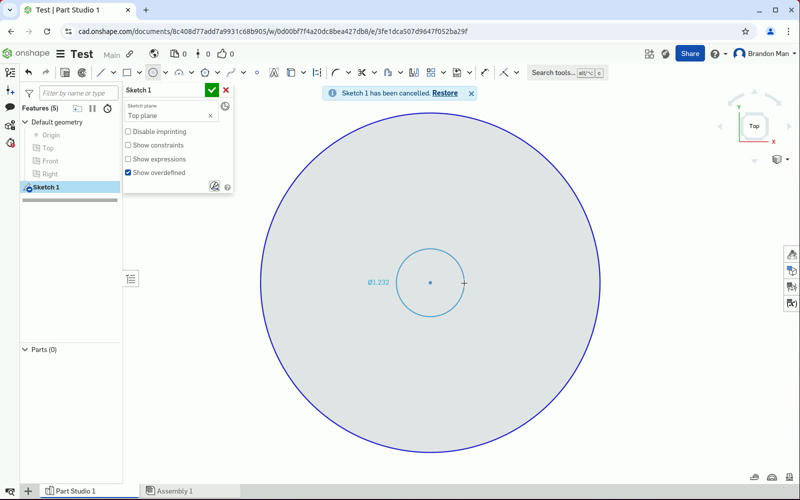
scroll(-6)
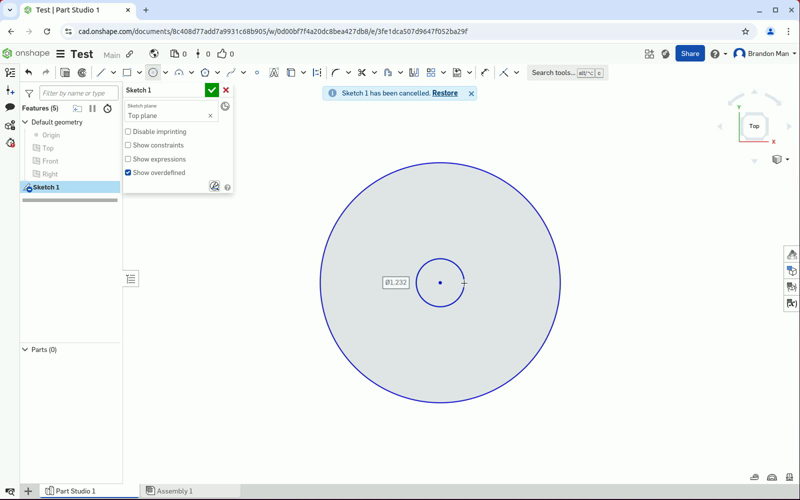
scroll(-6)
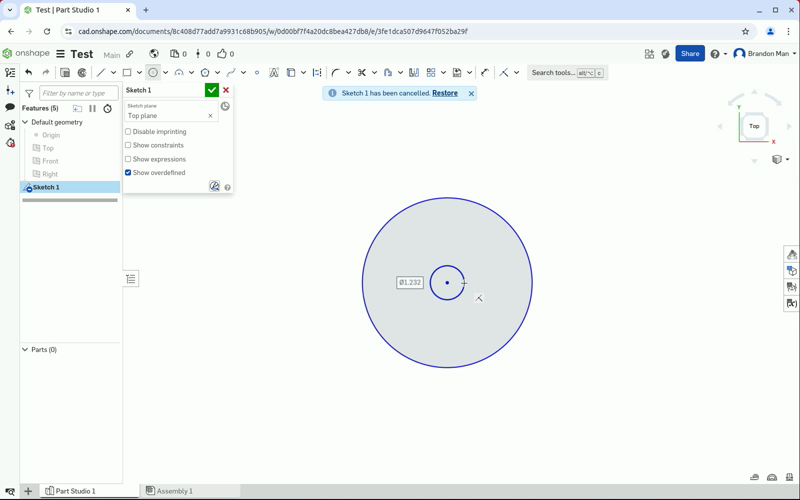
scroll(-6)
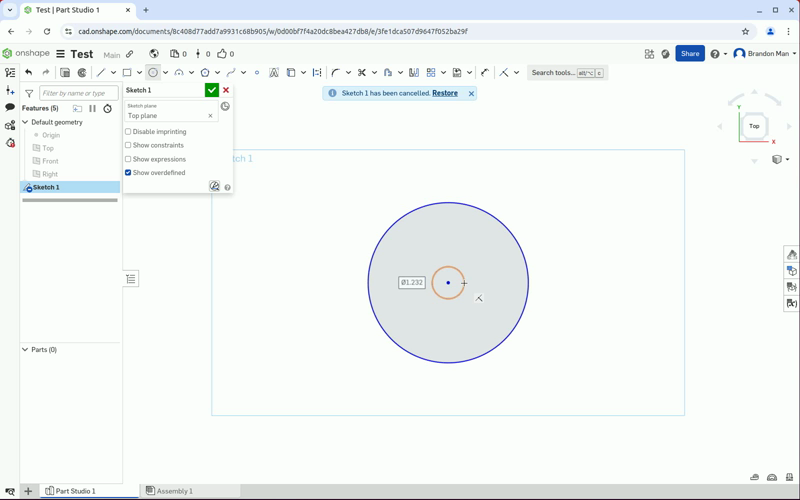
scroll(-6)
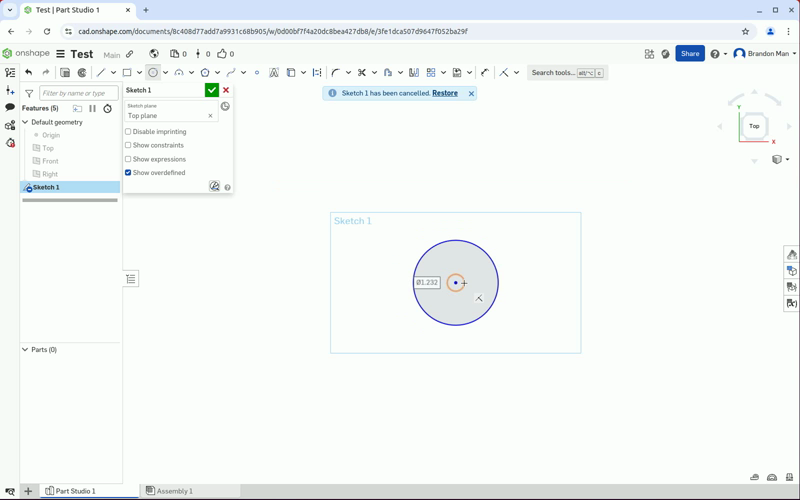
scroll(-6)
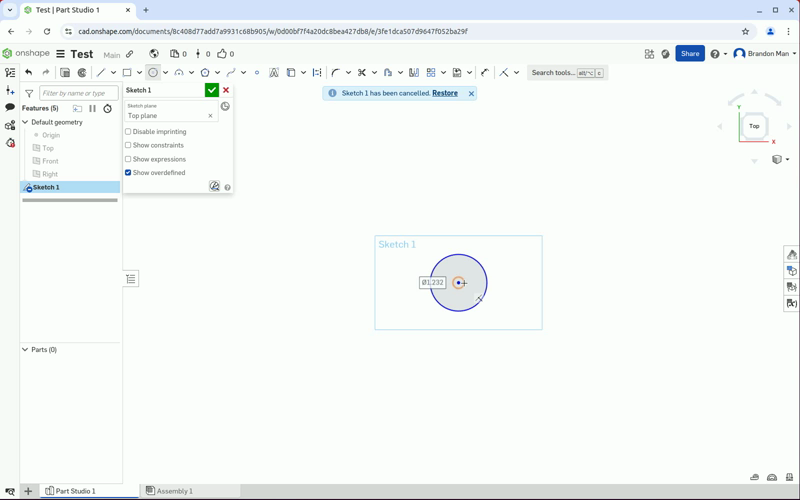
scroll(-6)
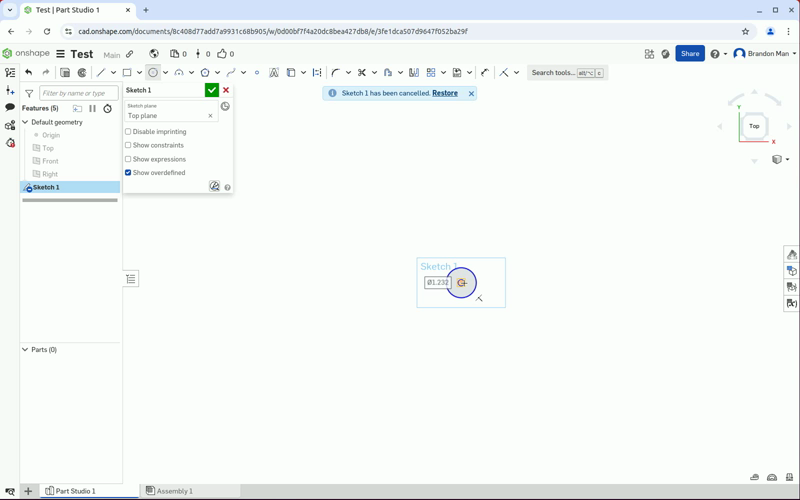
key(esc)
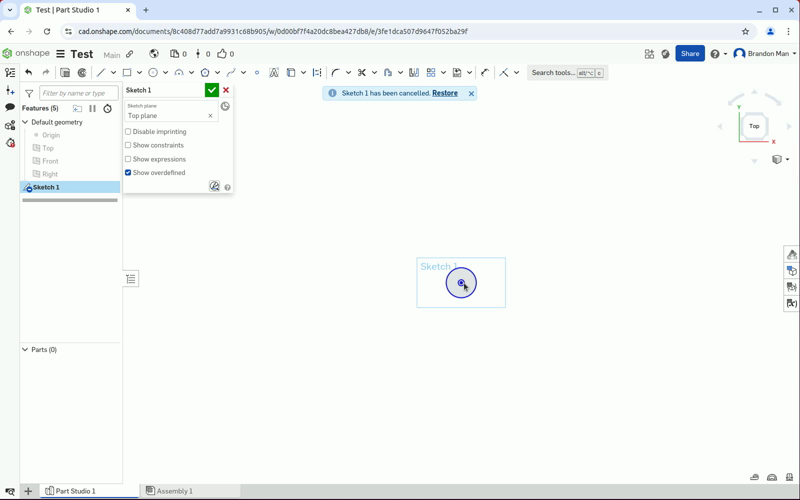
mouse_move(454, 293)
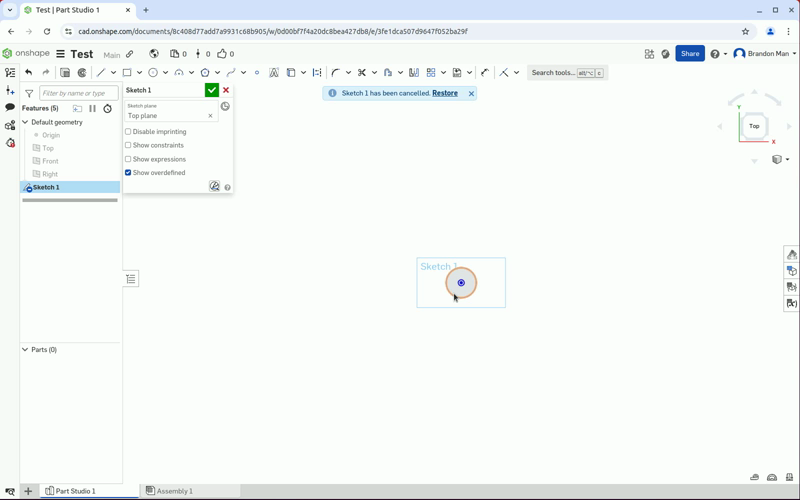
scroll(6)
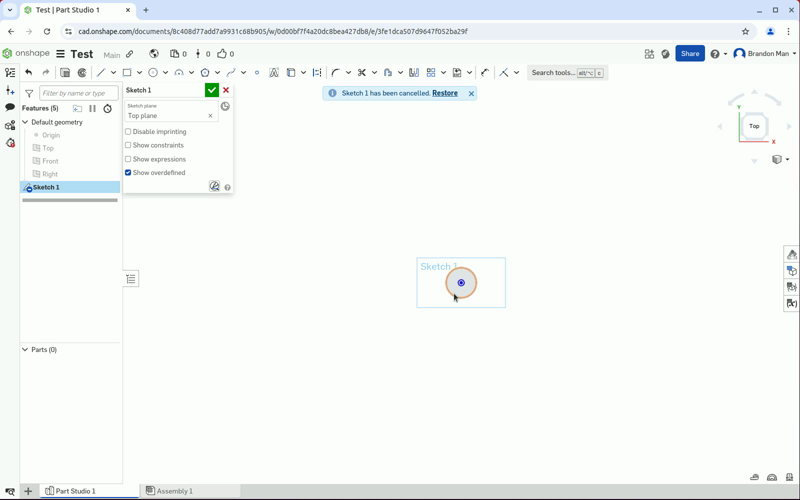
scroll(6)
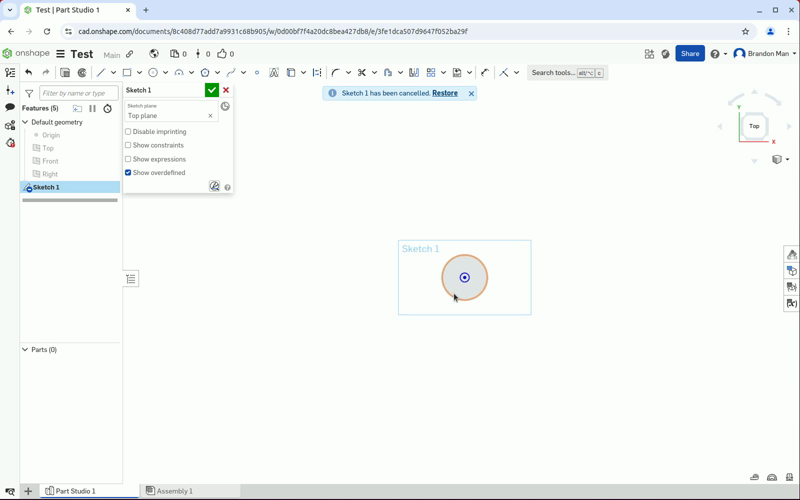
scroll(6)
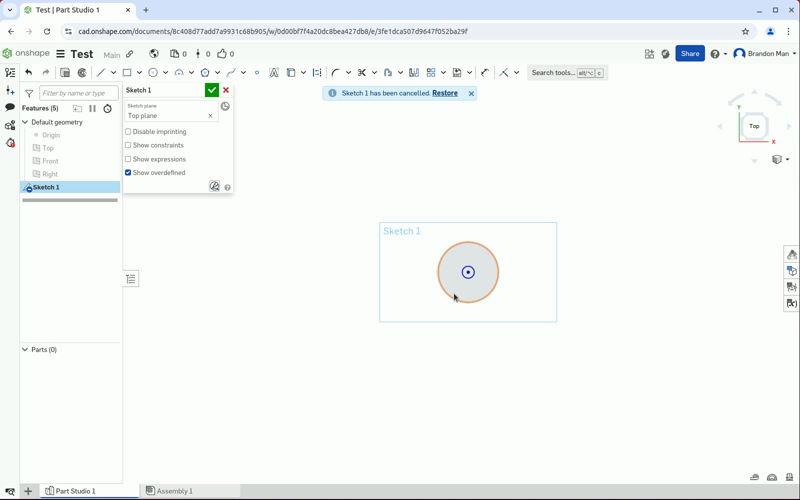
scroll(6)
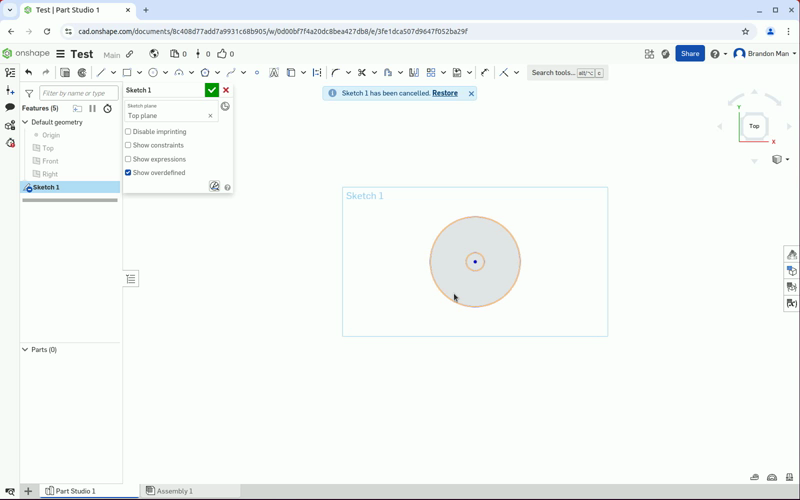
scroll(6)
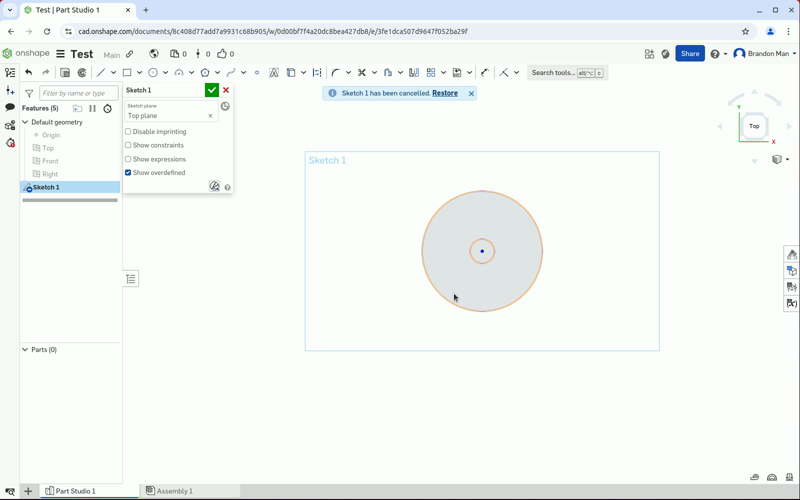
scroll(6)
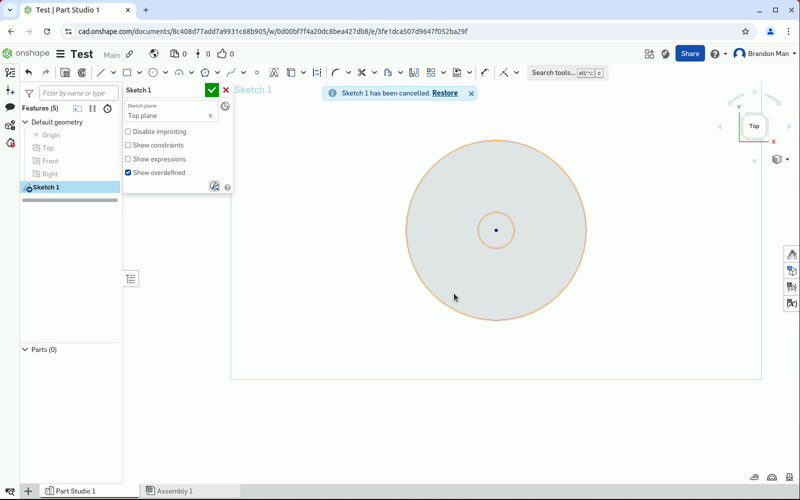
scroll(6)
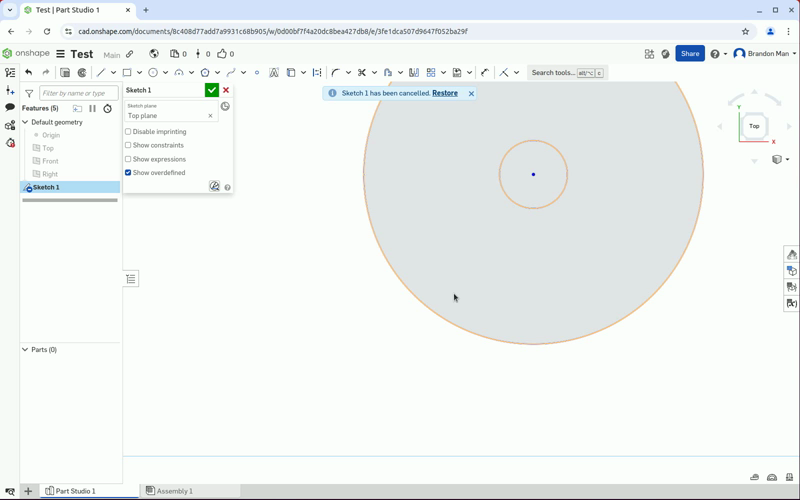
click(454, 293)
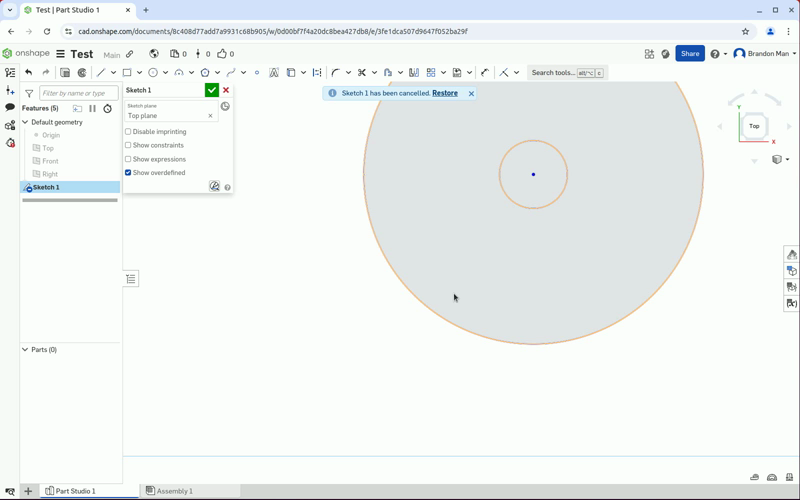
scroll(-6)
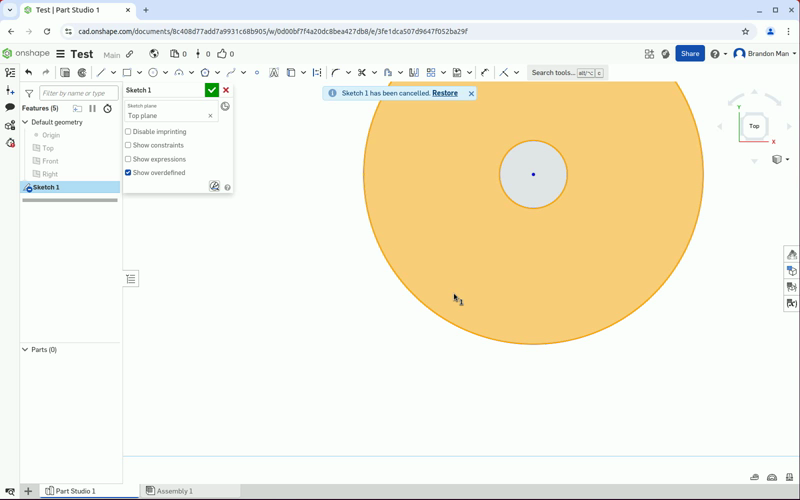
scroll(-6)
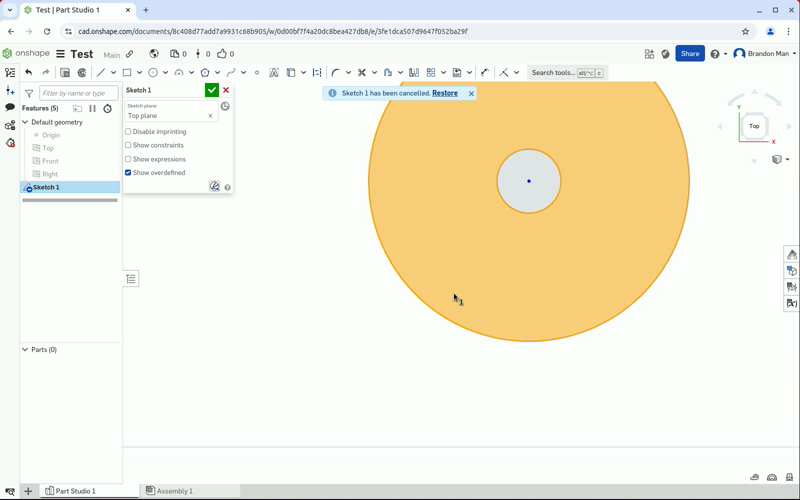
scroll(-6)
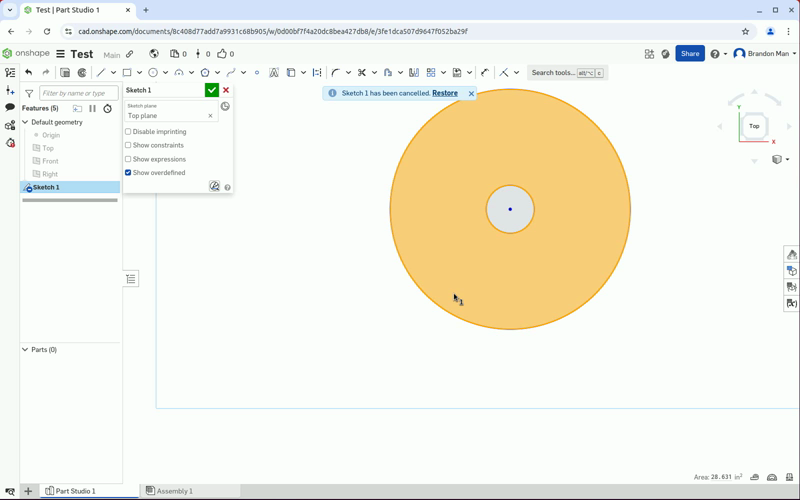
scroll(-6)
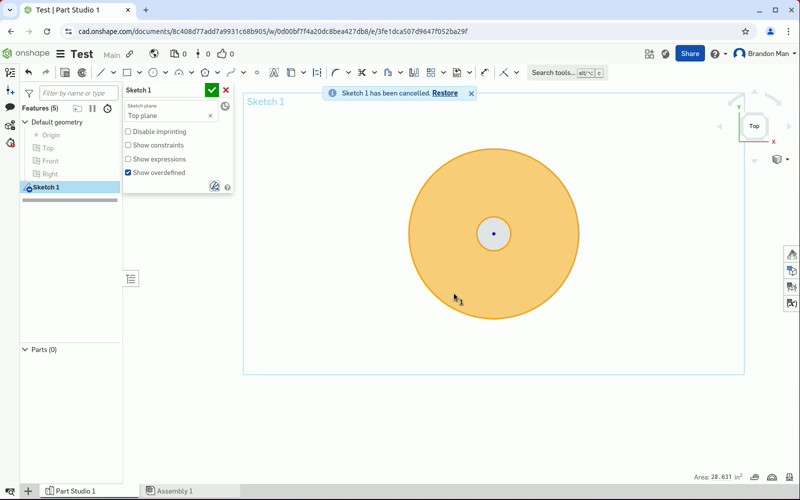
scroll(-6)
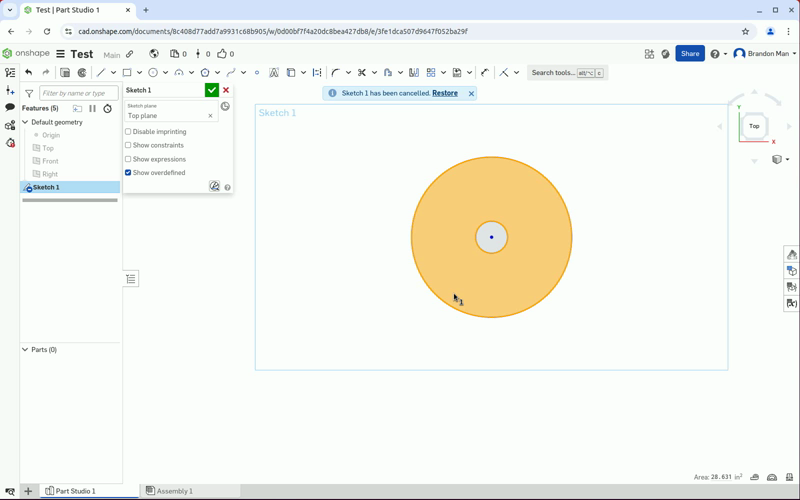
scroll(-6)
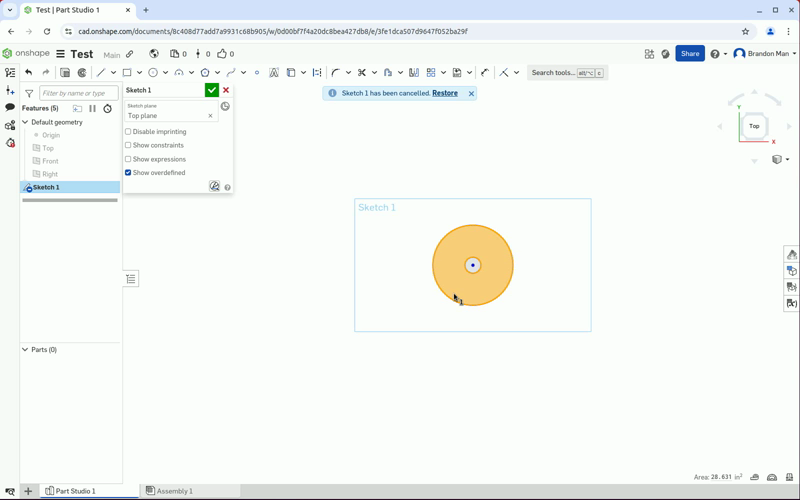
scroll(-6)
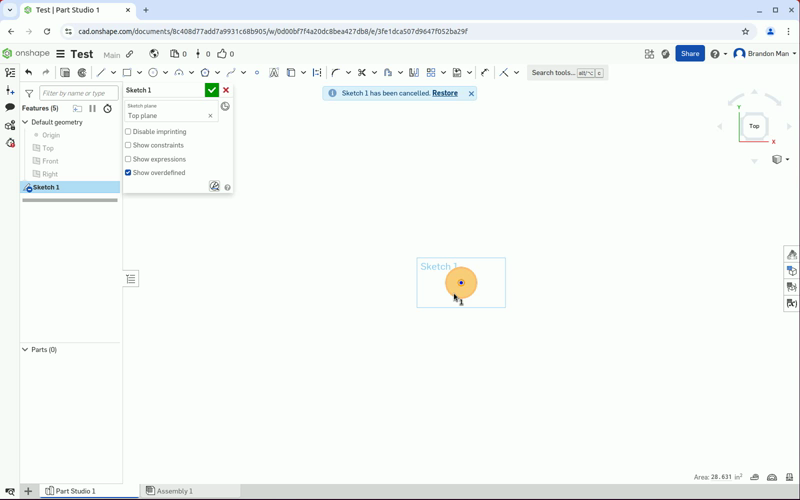
mouse_move(73, 352)
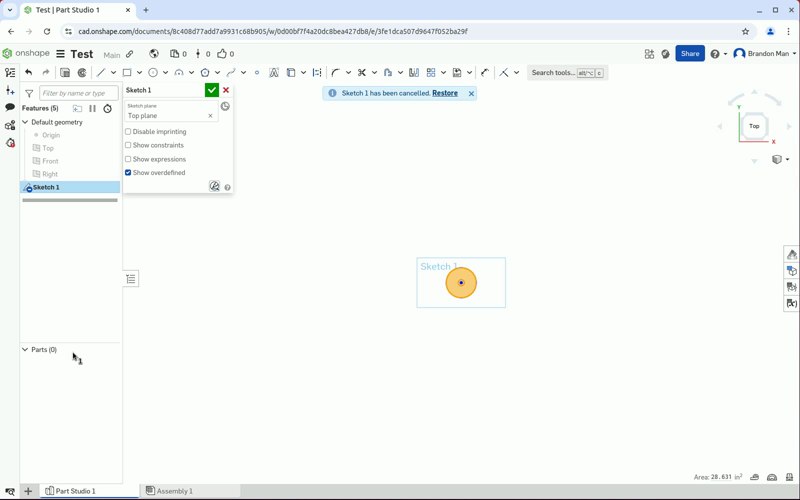
key(shift+y)
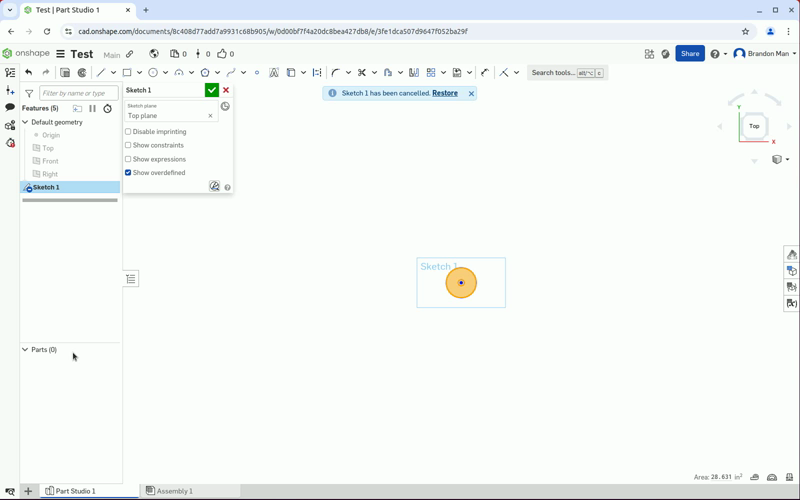
key(shift+e)
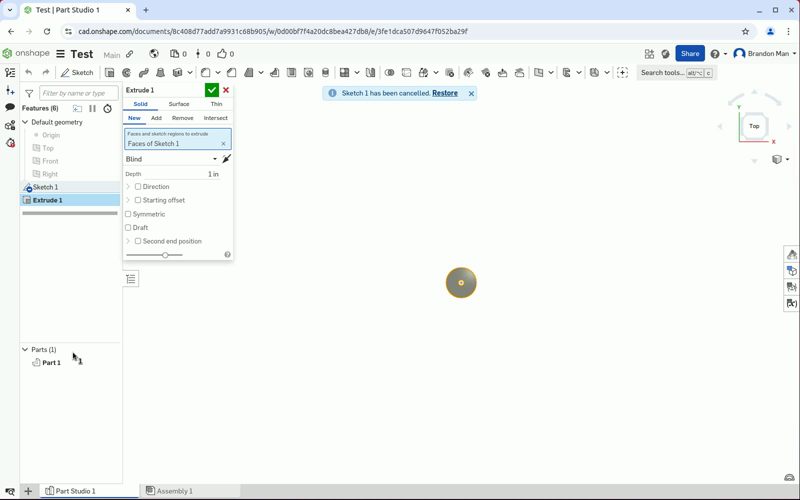
mouse_move(143, 106)
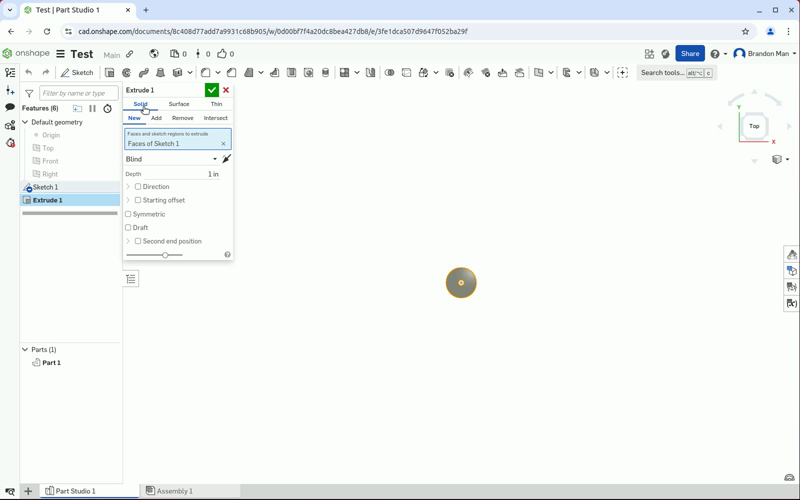
click(143, 106)
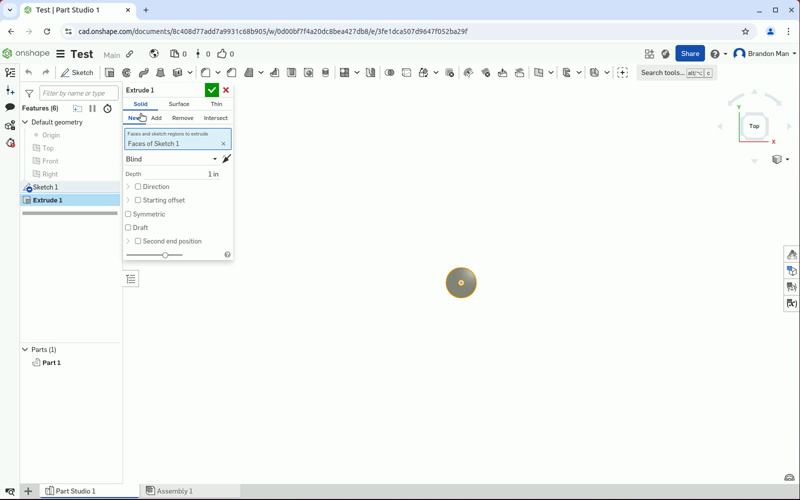
mouse_move(137, 120)
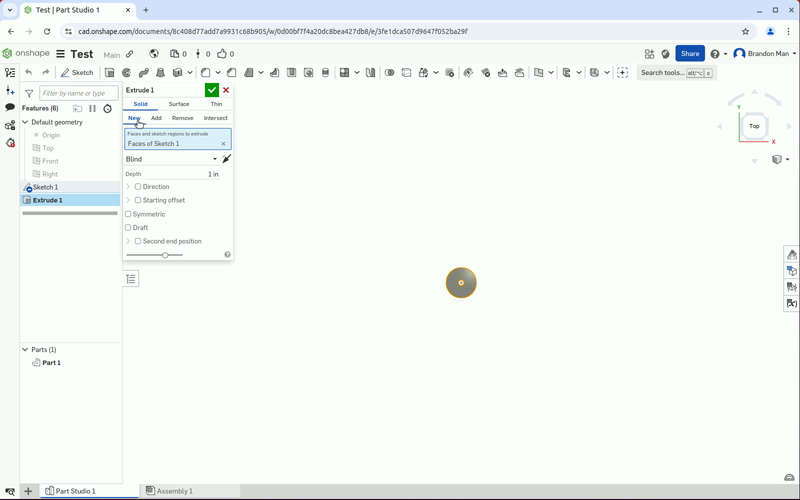
click(137, 120)
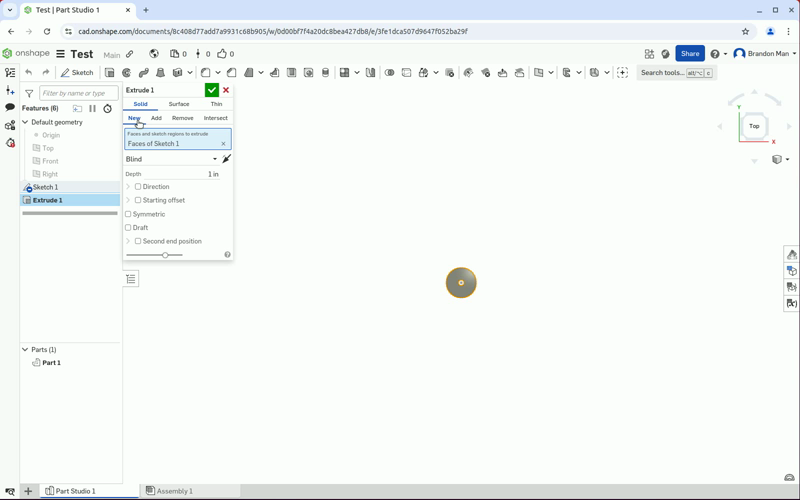
key(tab, 4)
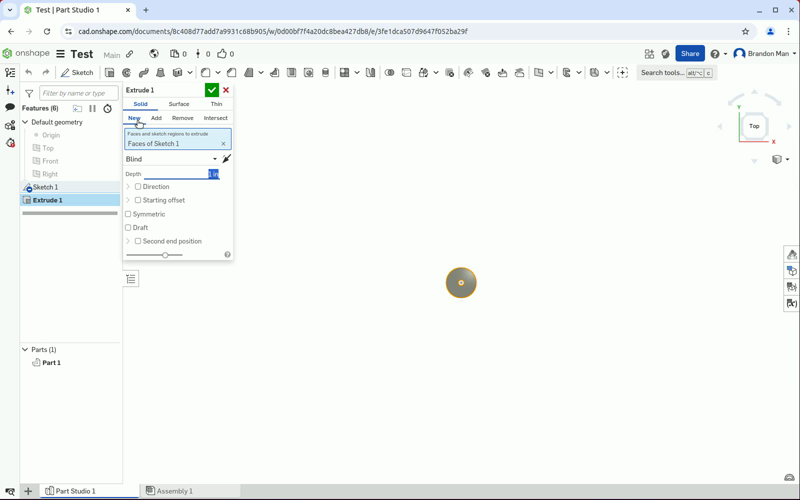
text(23.108)
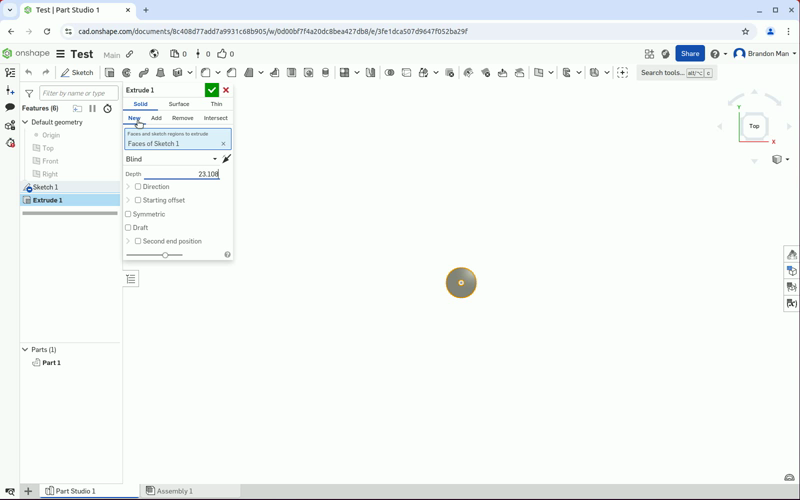
key(enter)
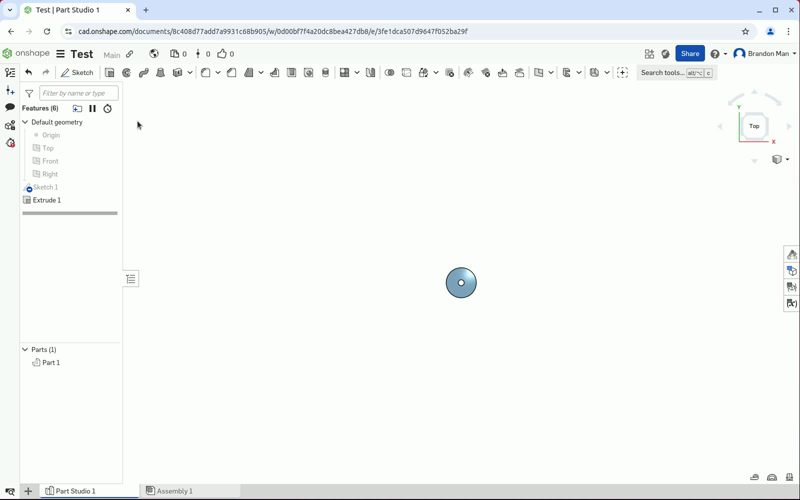
key(shift+h)
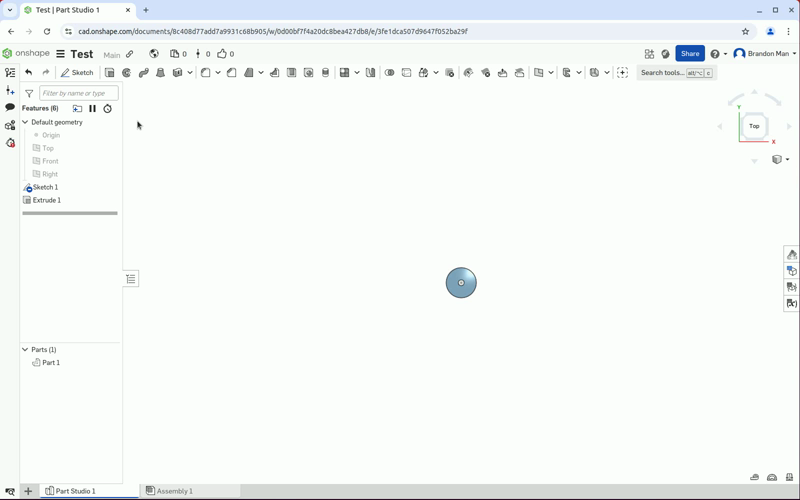
key(shift+h)
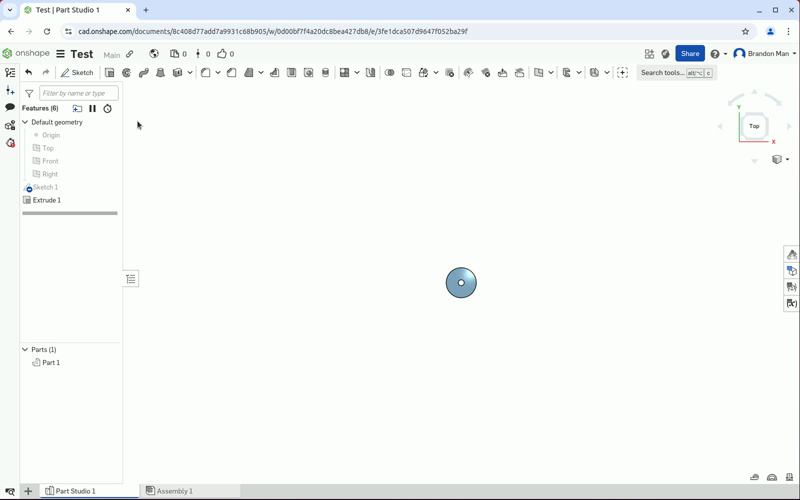
mouse_move(73, 189)
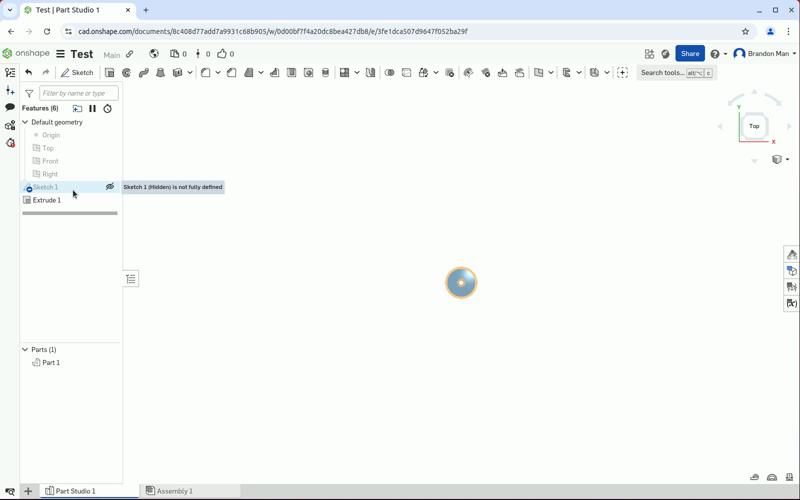
click(73, 189)
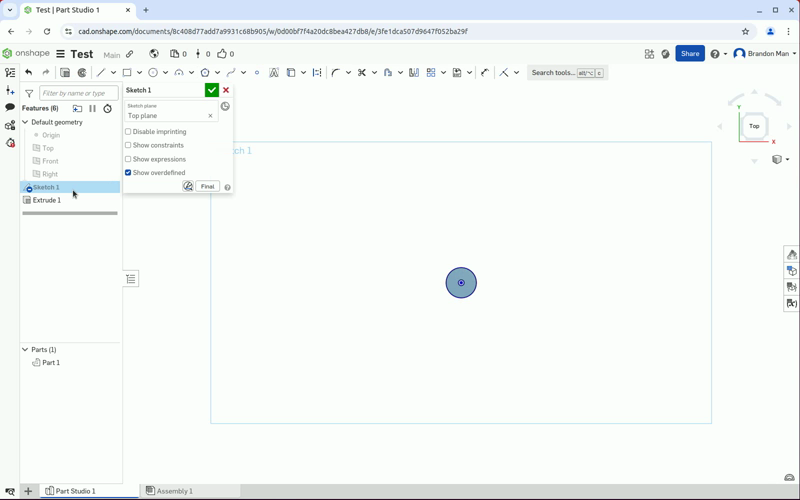
mouse_move(229, 92)
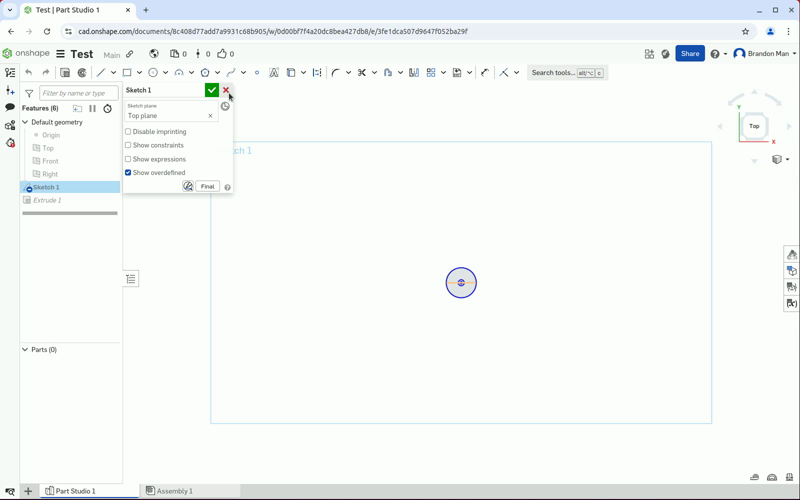
click(229, 92)
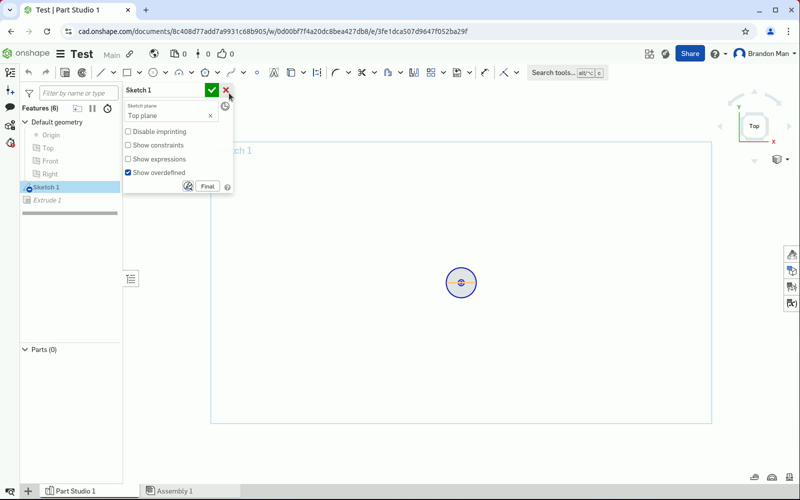
key(shift+s)
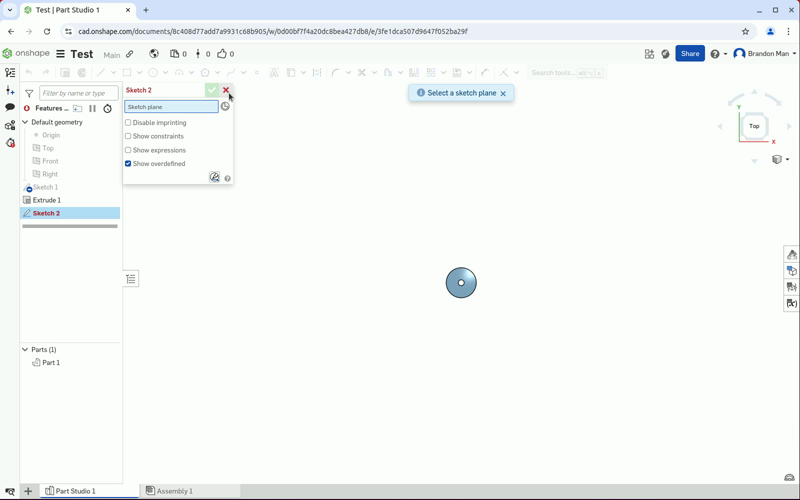
mouse_move(73, 150)
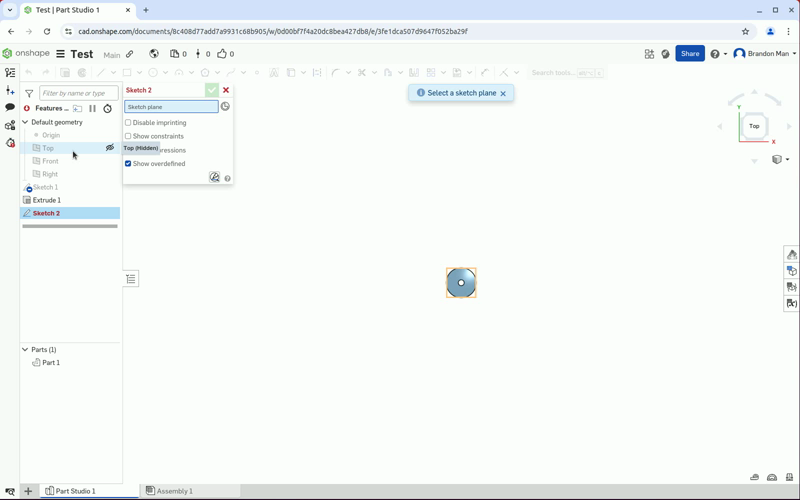
click(73, 150)
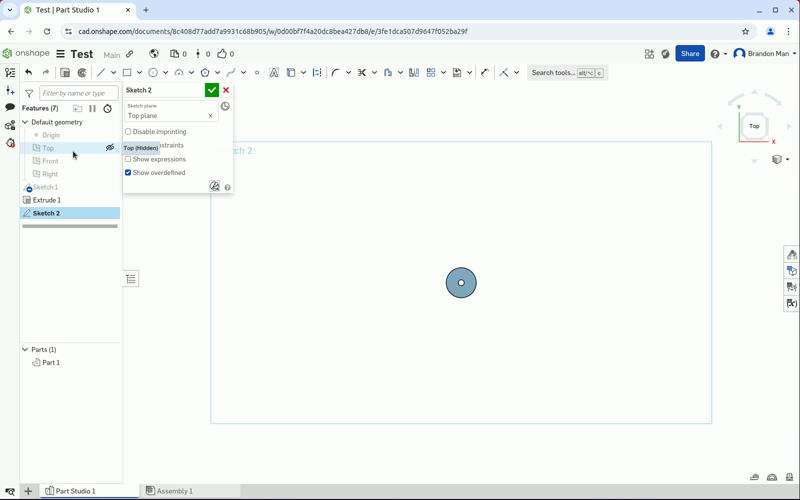
mouse_move(73, 352)
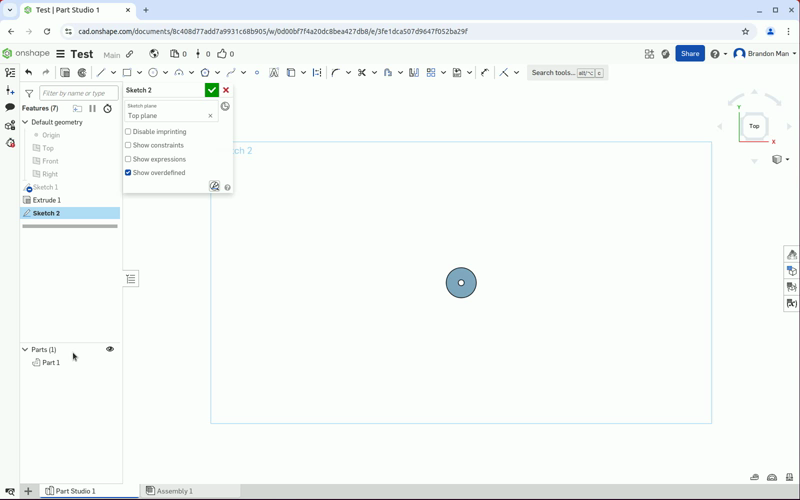
key(y)
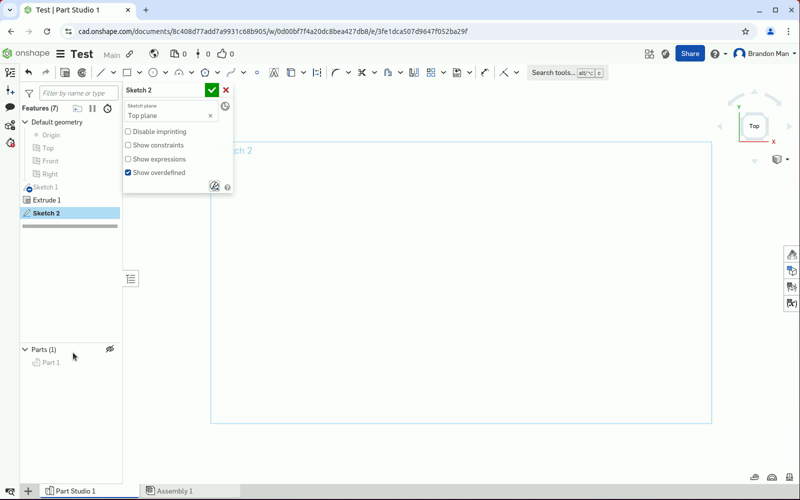
key(c)
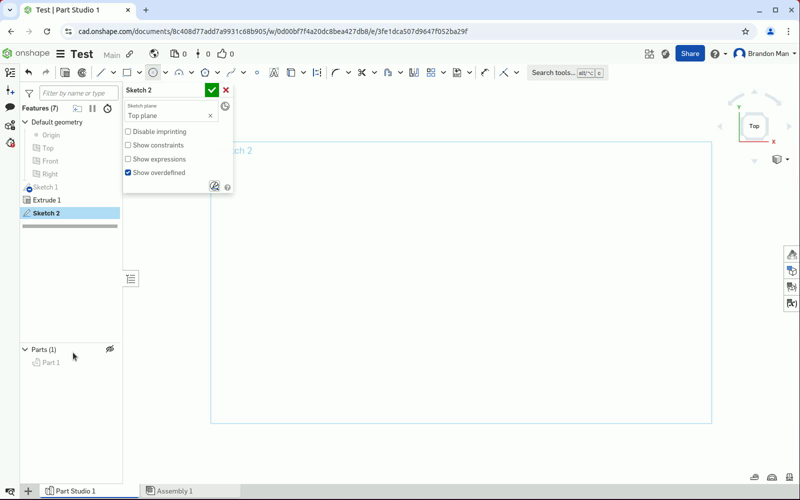
key_down(shift)
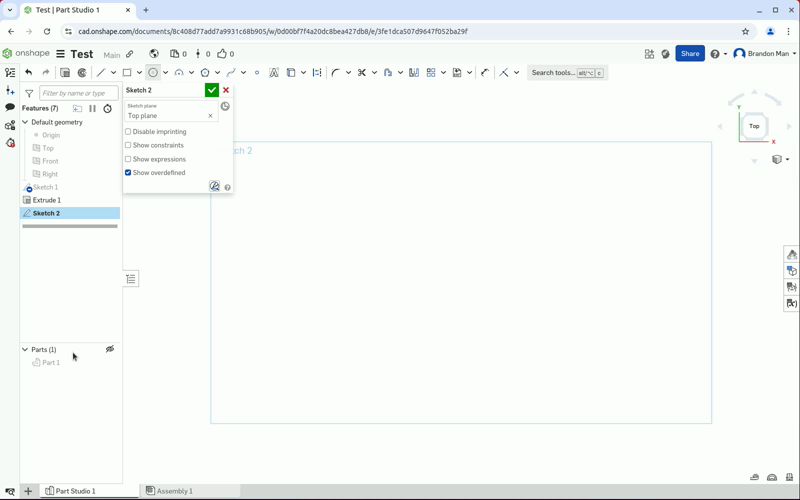
mouse_move(461, 282)
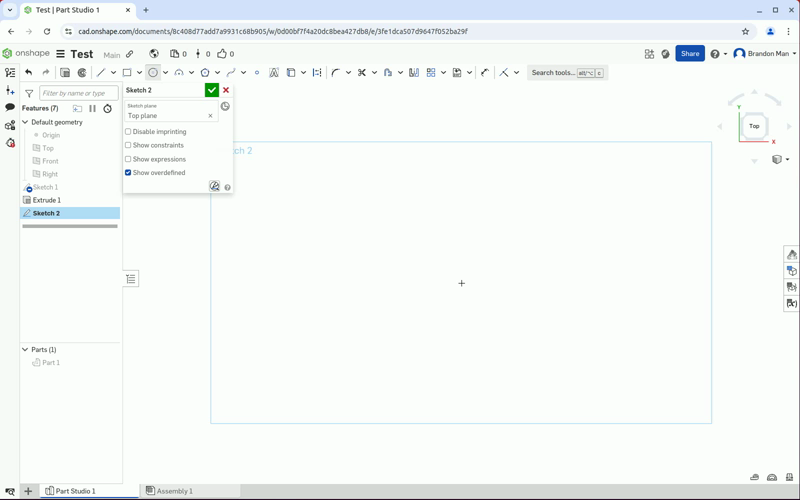
click(461, 282)
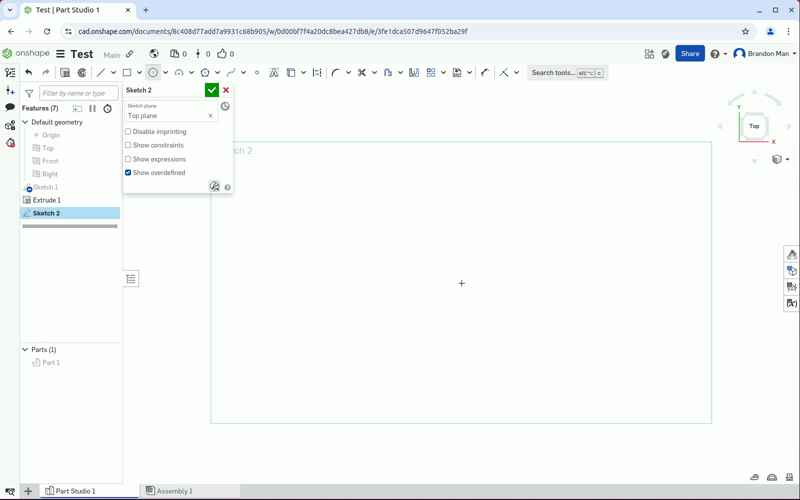
key_up(shift)
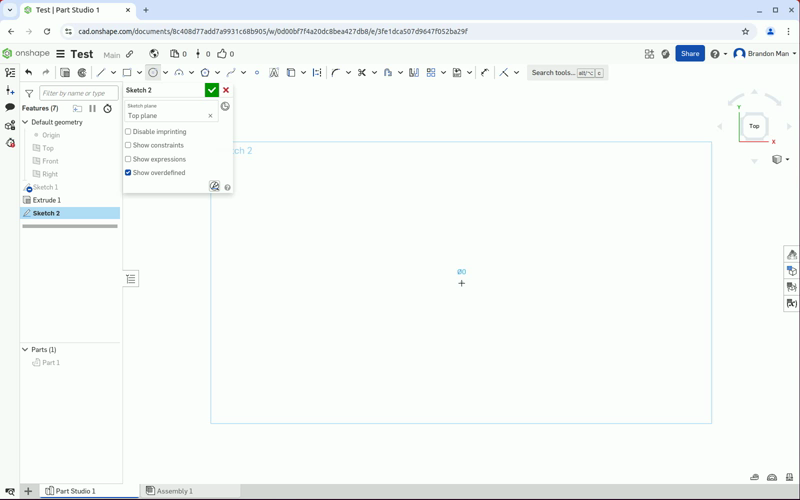
mouse_move(465, 282)
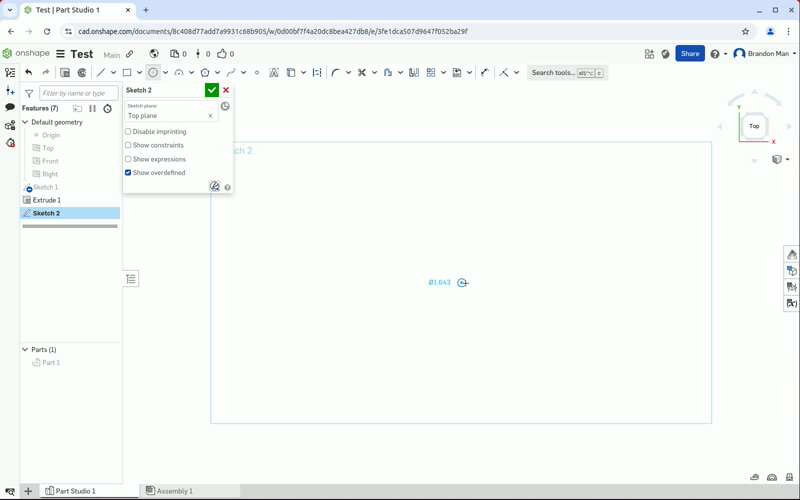
click(465, 282)
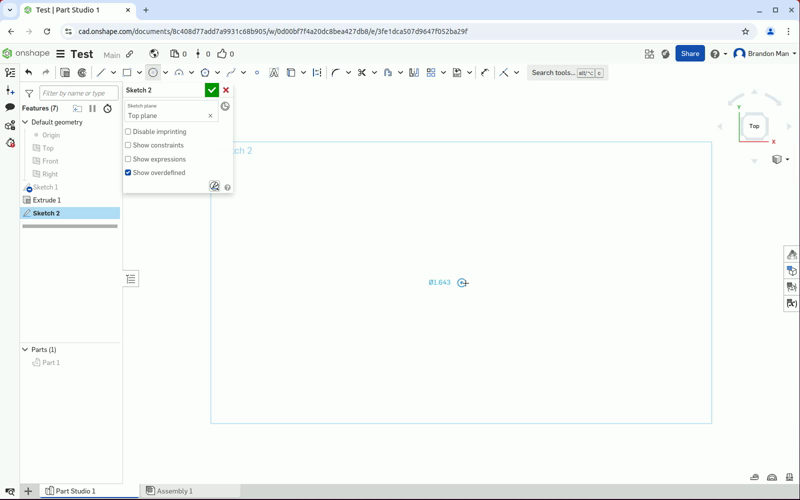
key(esc)
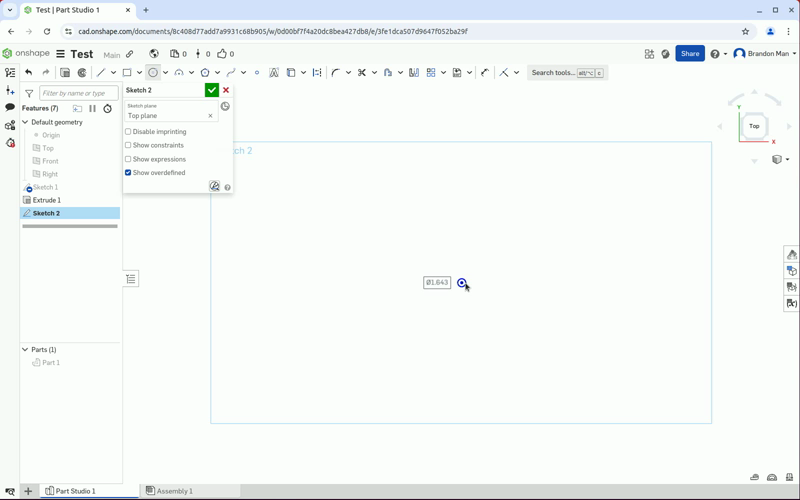
mouse_move(459, 281)
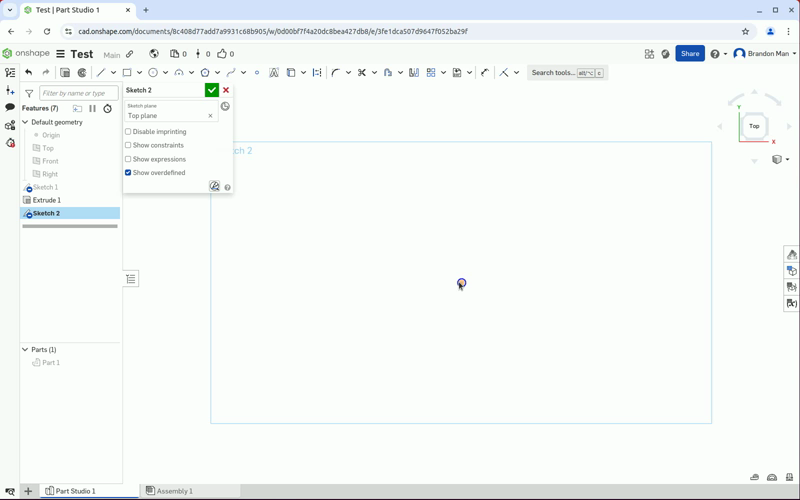
scroll(6)
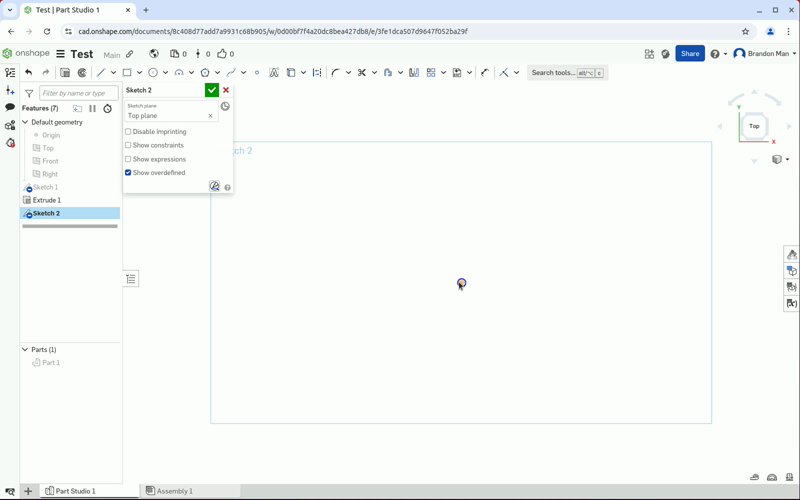
scroll(6)
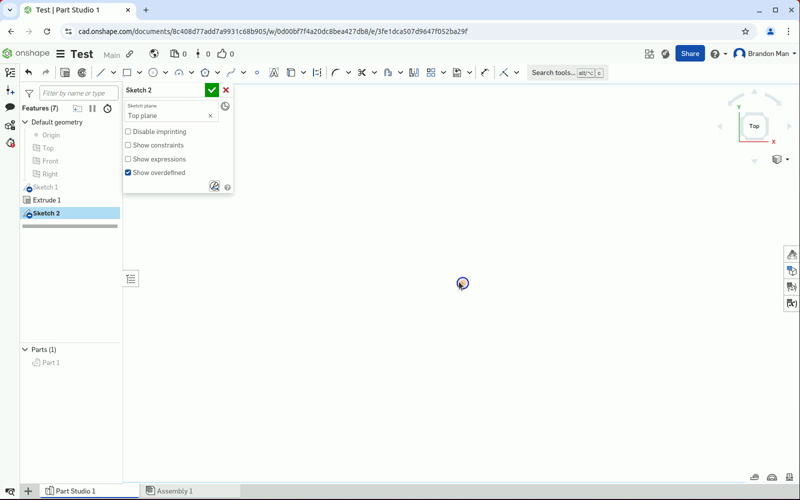
scroll(6)
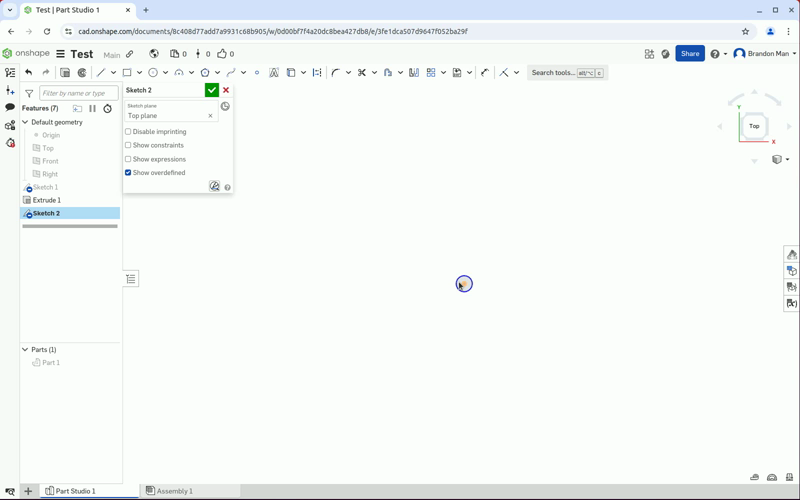
scroll(6)
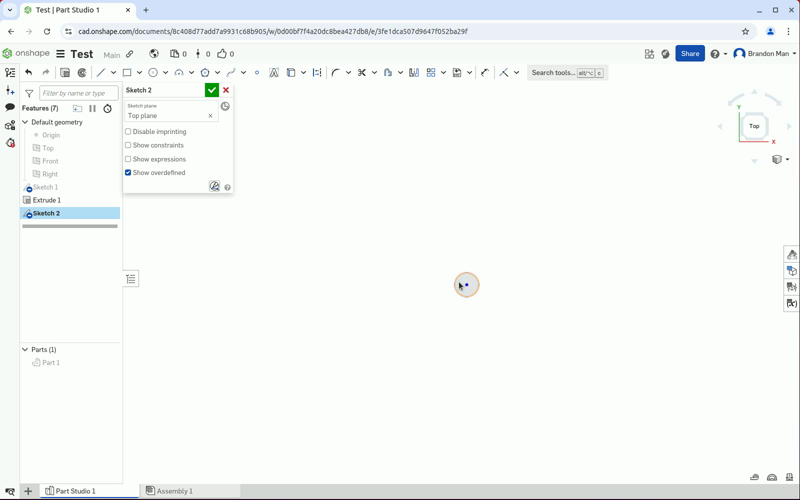
scroll(6)
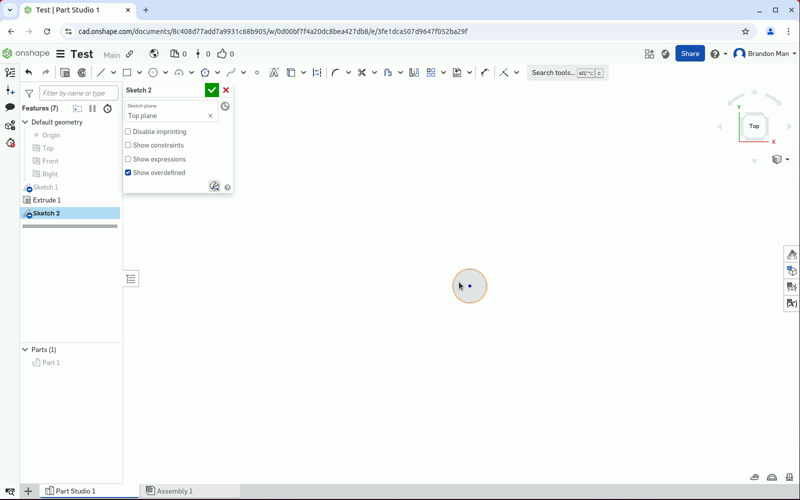
scroll(6)
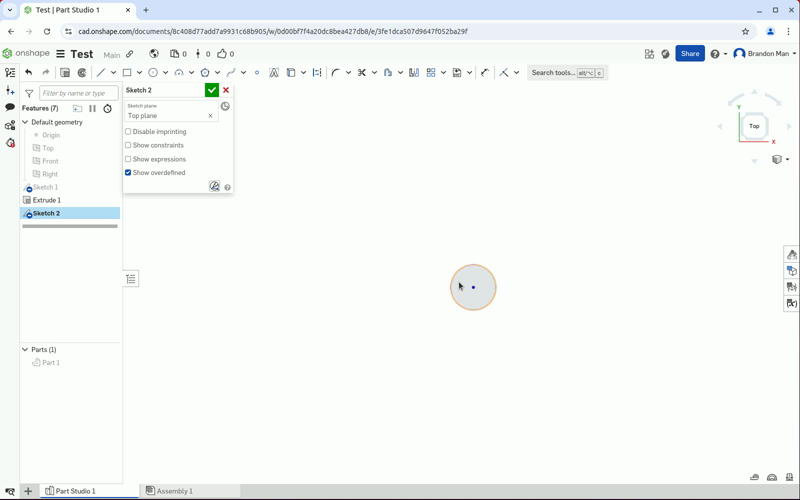
scroll(6)
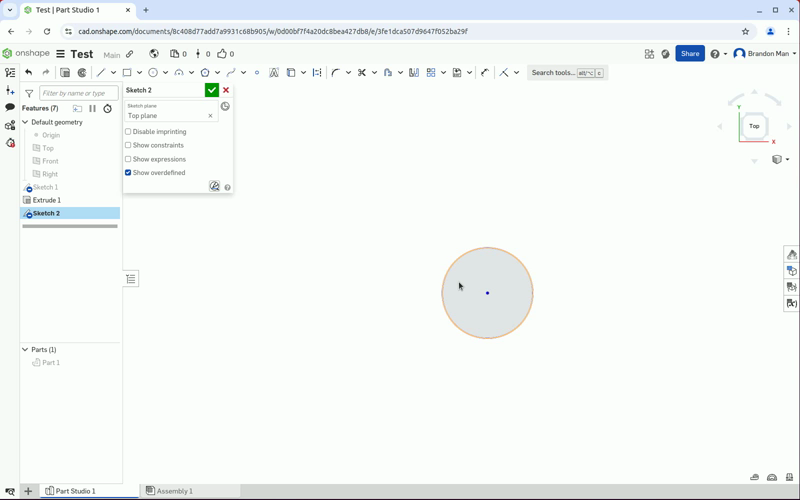
click(459, 281)
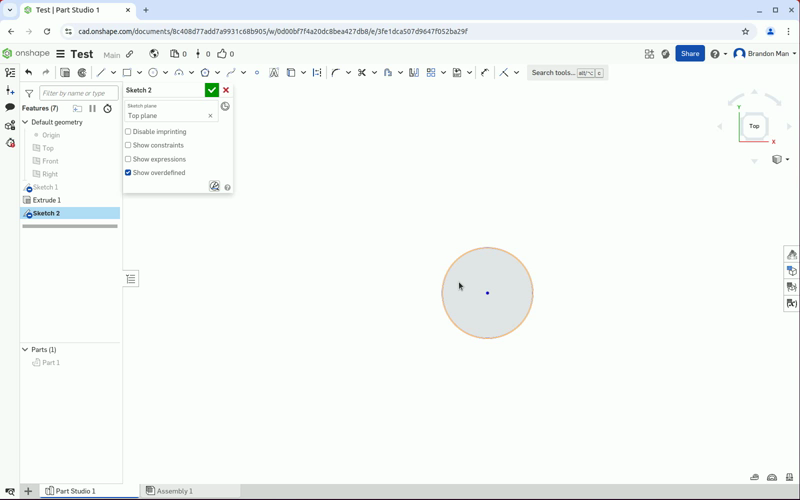
scroll(-6)
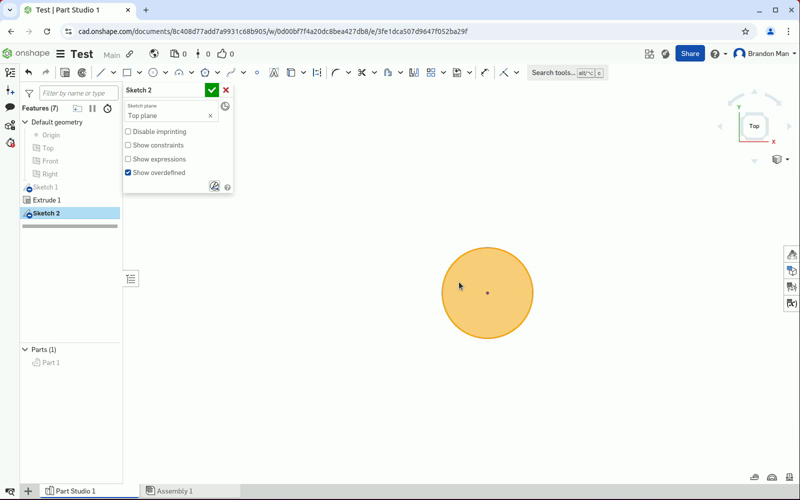
scroll(-6)
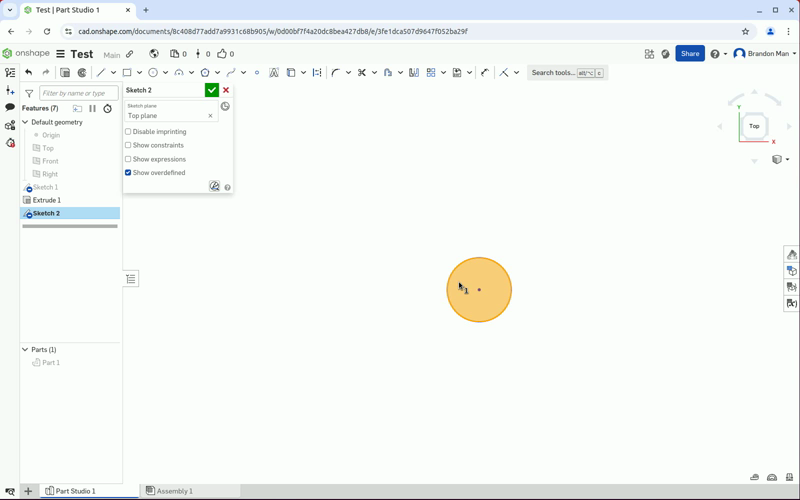
scroll(-6)
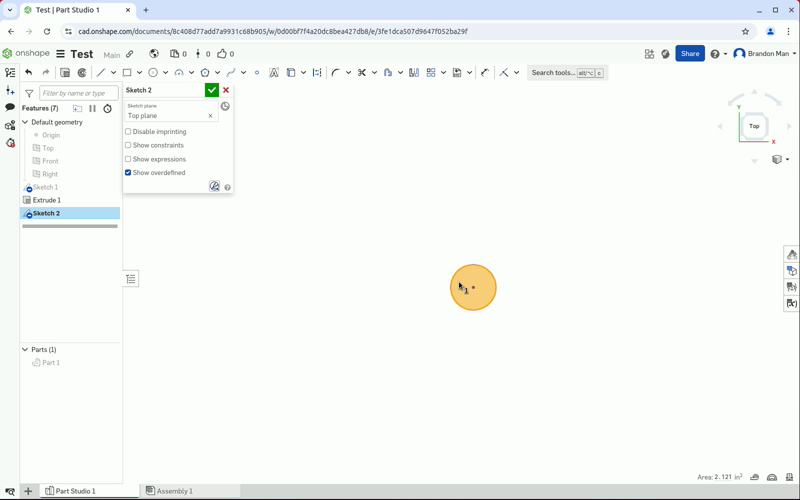
scroll(-6)
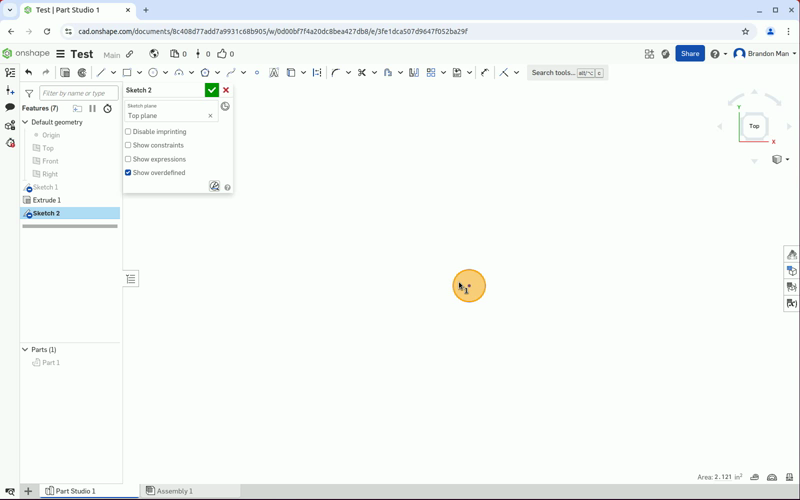
scroll(-6)
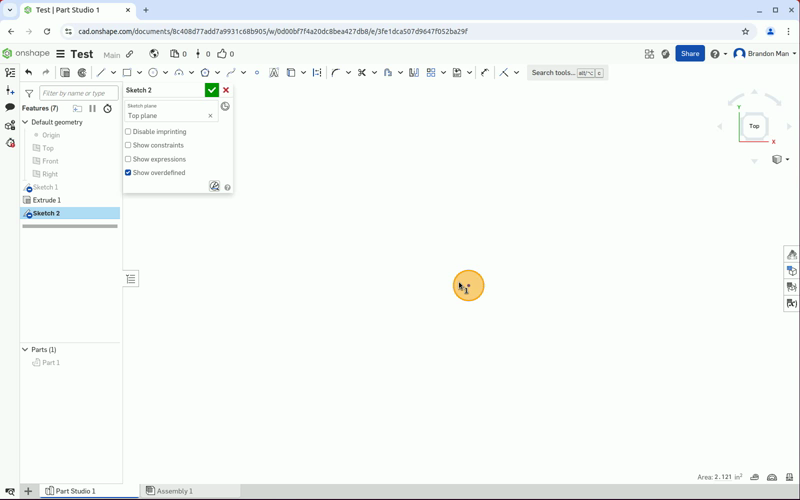
scroll(-6)
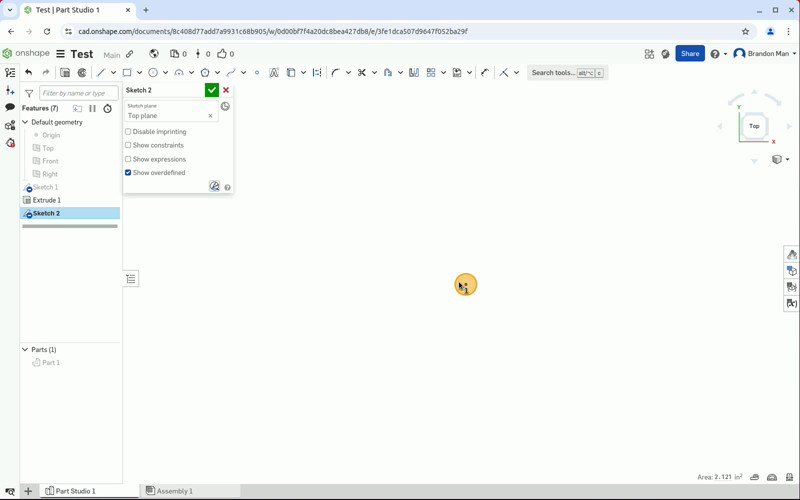
scroll(-6)
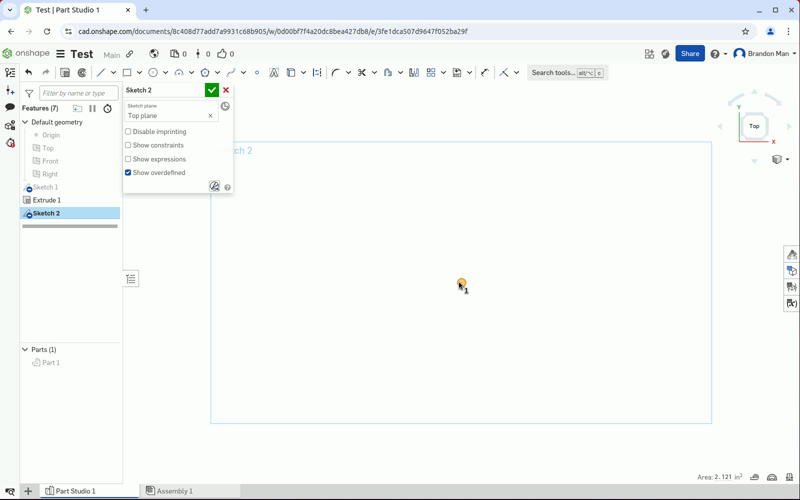
mouse_move(73, 352)
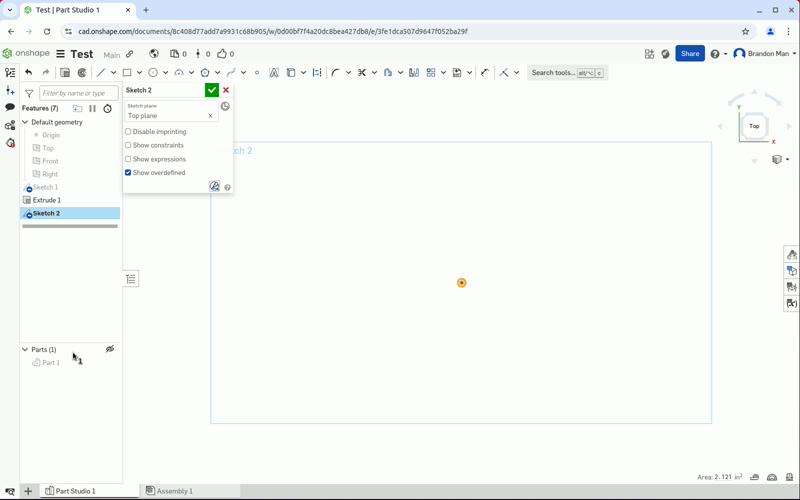
key(shift+y)
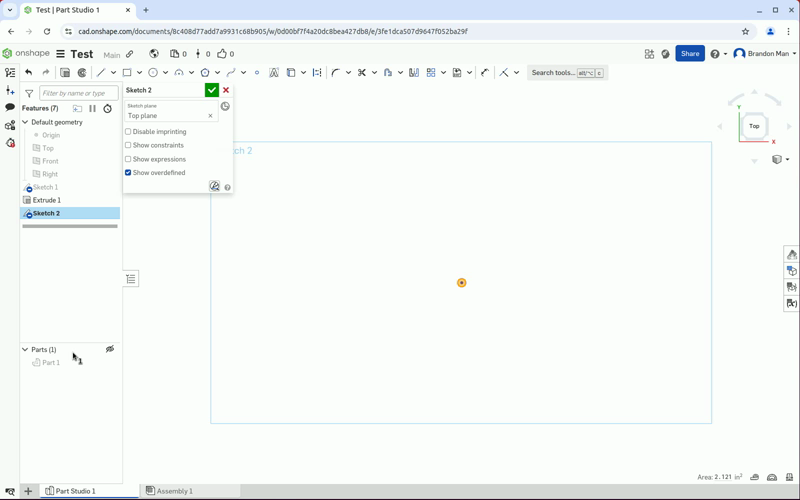
key(shift+e)
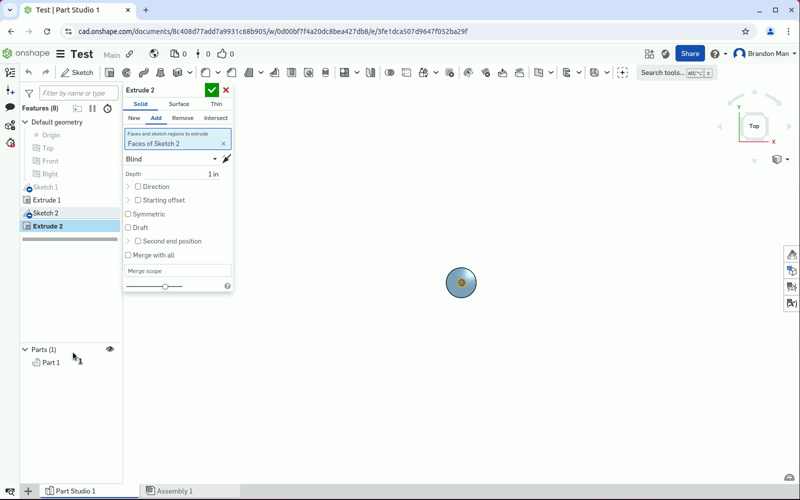
mouse_move(143, 106)
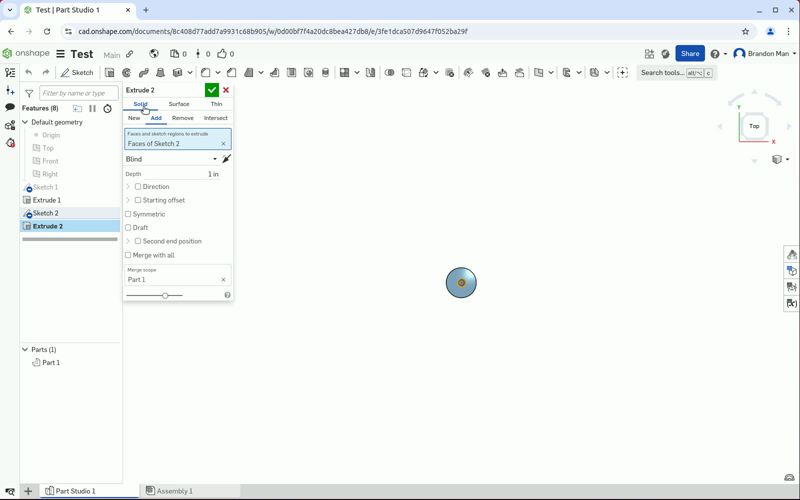
click(143, 106)
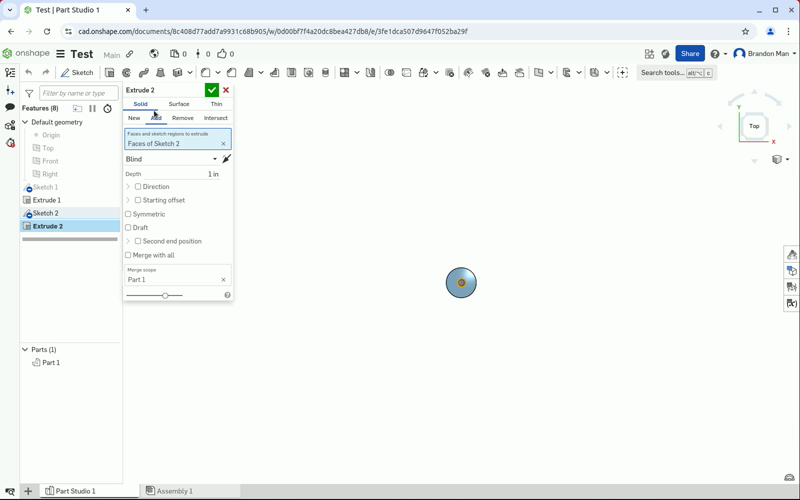
mouse_move(186, 120)
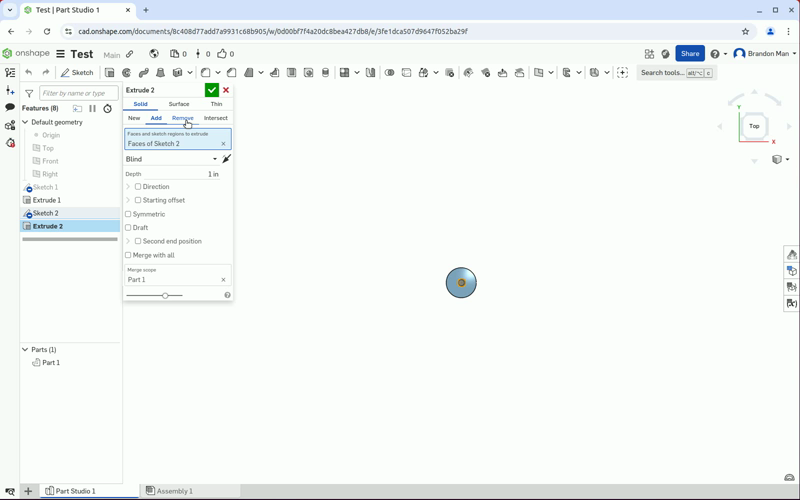
click(186, 120)
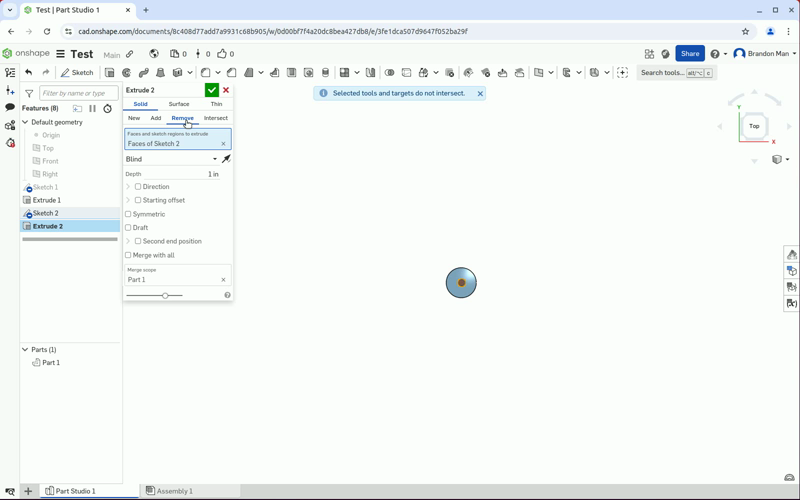
key(tab, 4)
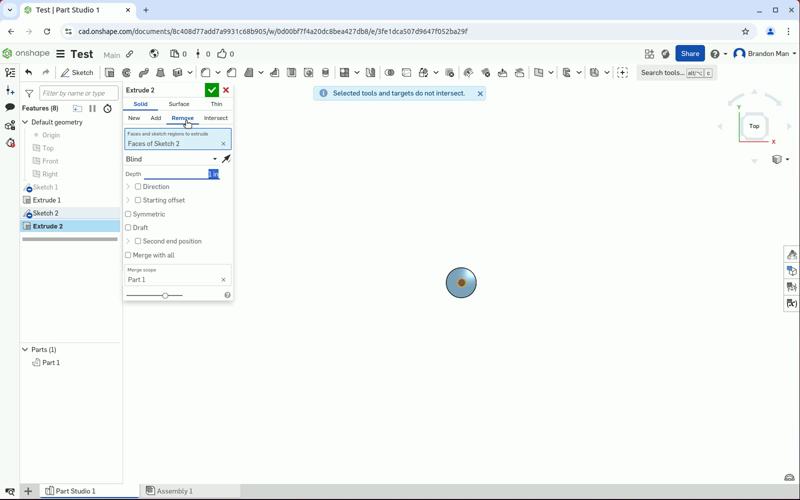
text(-23.108)
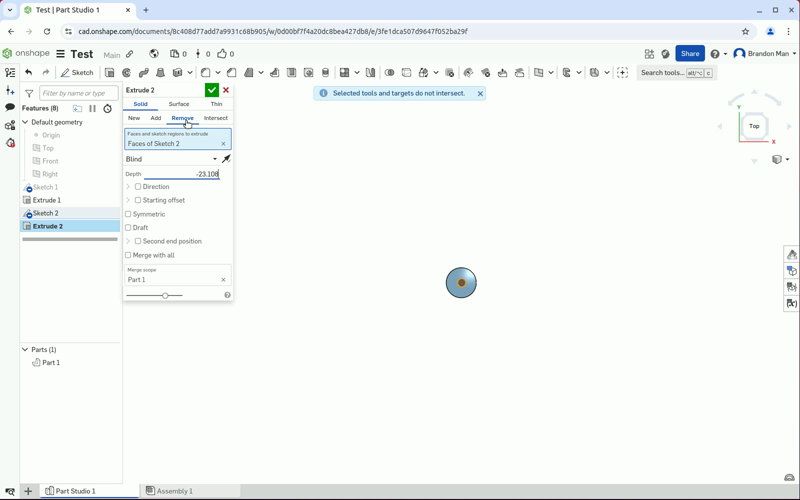
key(tab, 6)
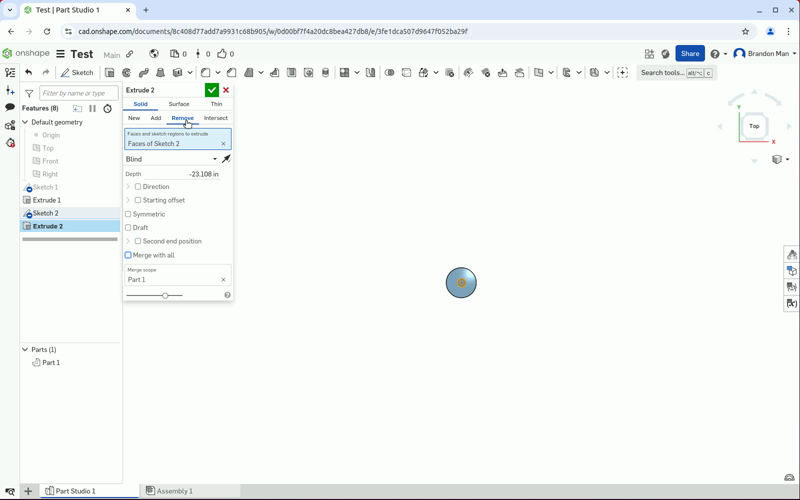
key(space)
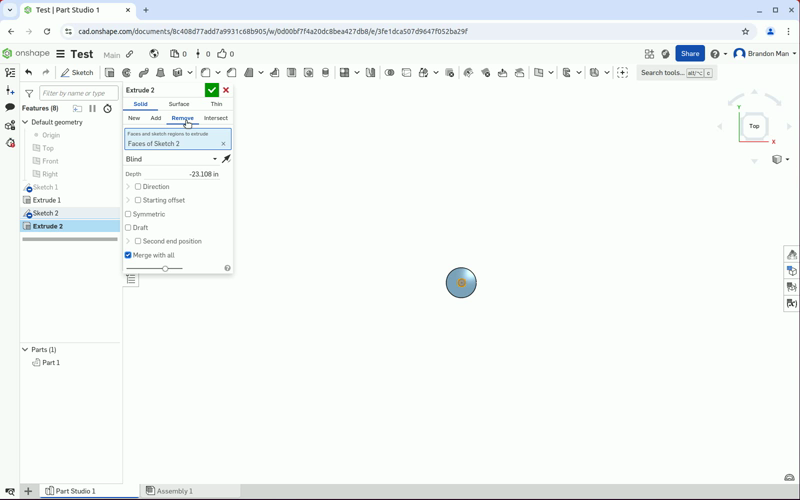
key(enter)
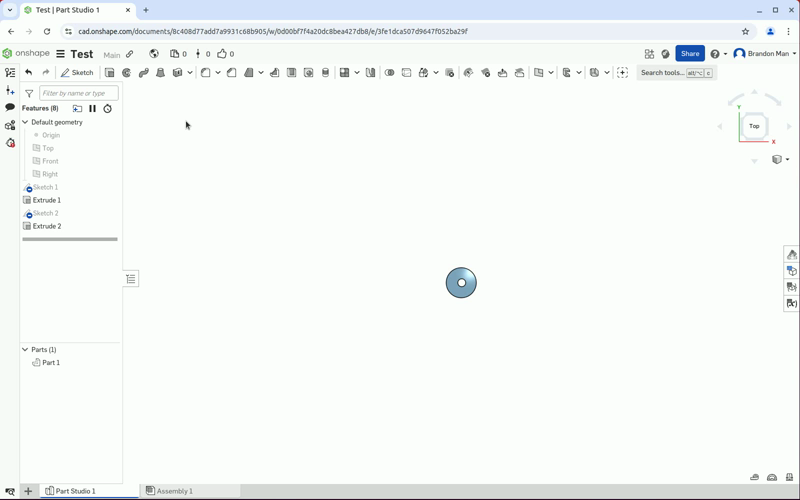
key(shift+h)
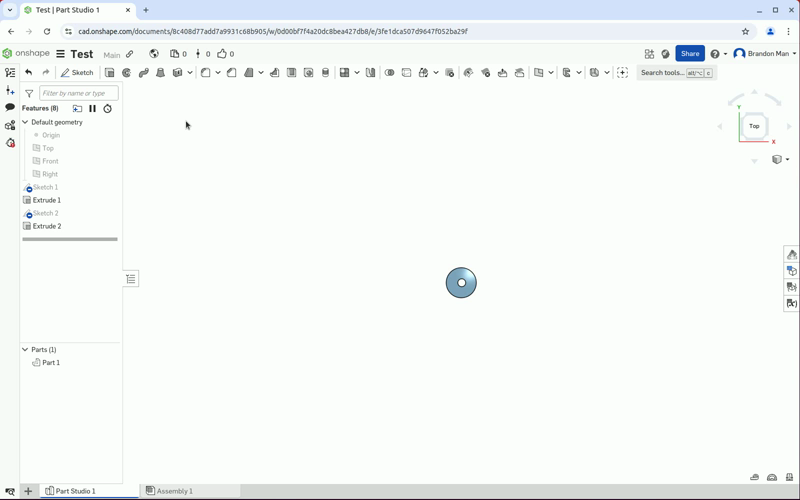
key(shift+h)
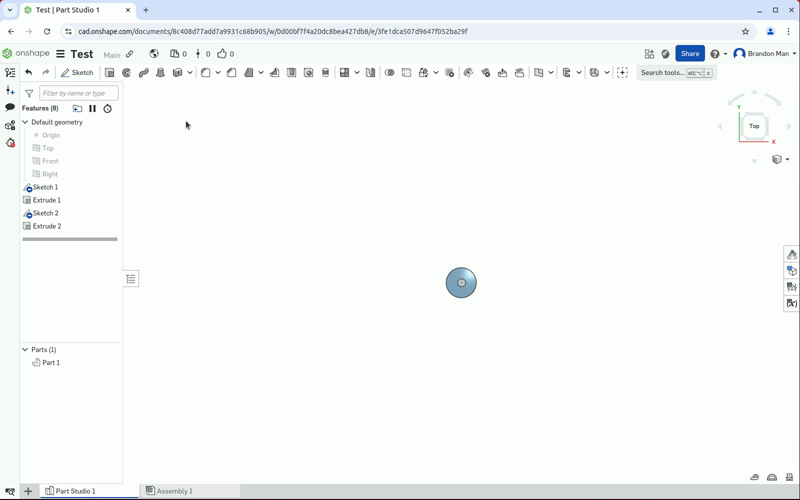
key(shift+7)
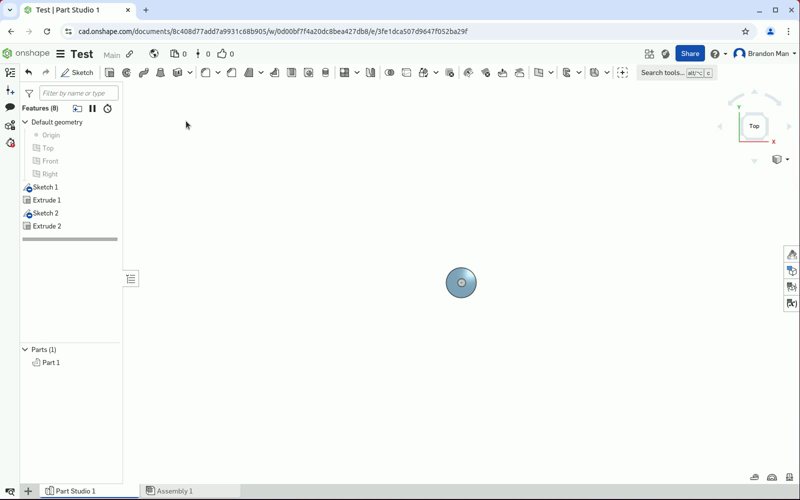
key(up, 3)
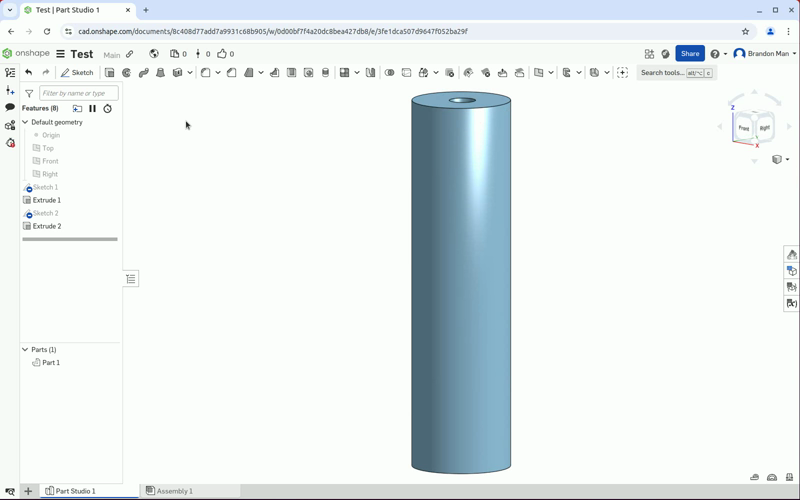
key(left, 3)
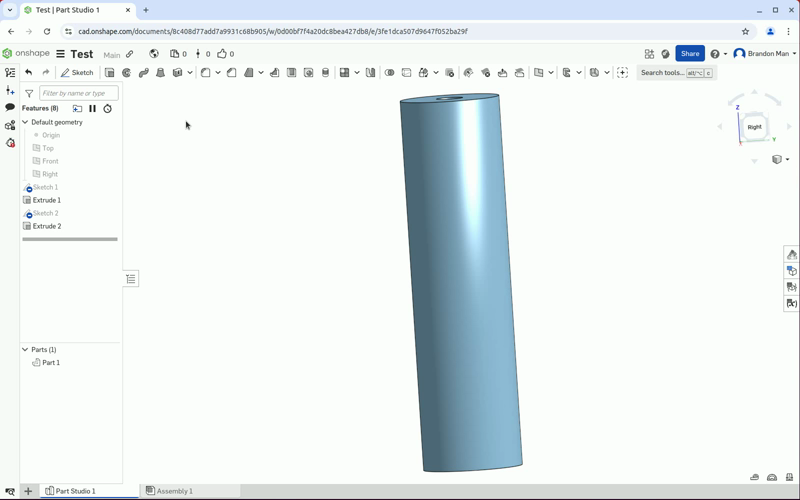
key(right, 3)
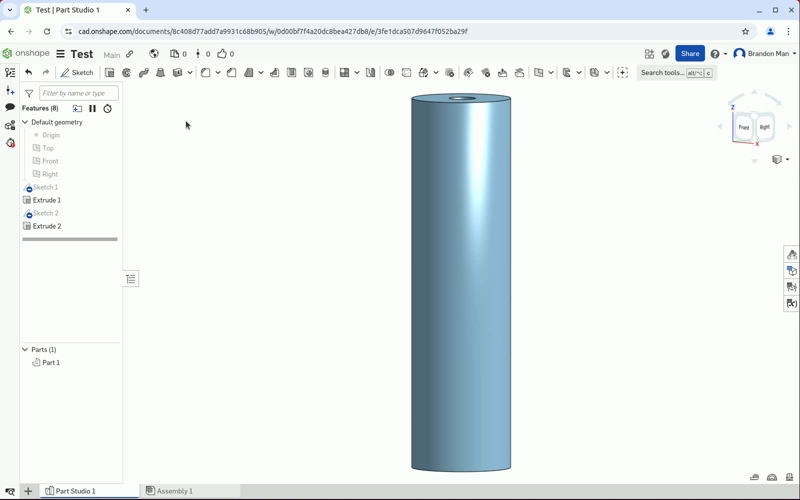
key(down, 3)
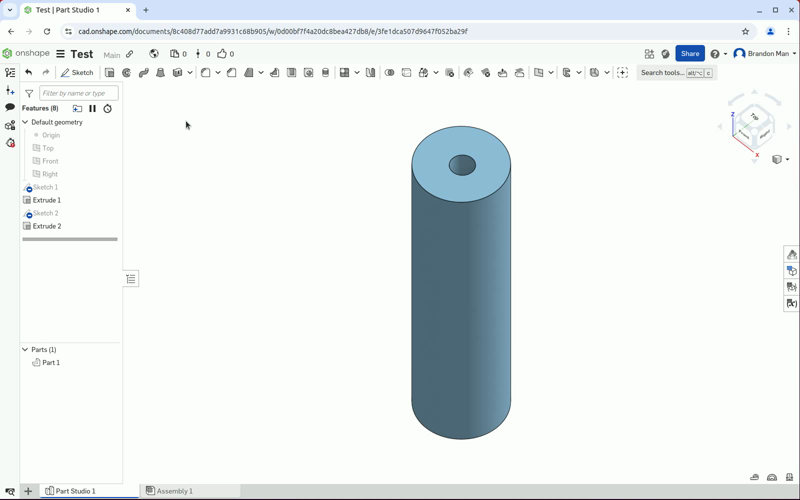
mouse_move(73, 189)
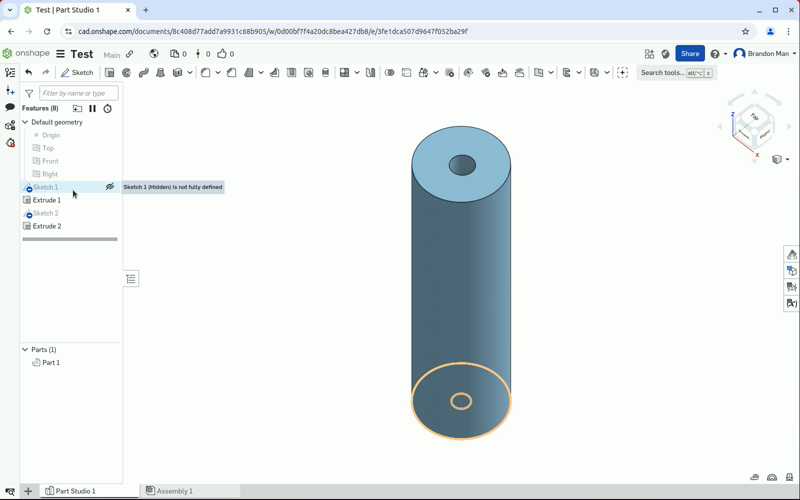
click(73, 189)